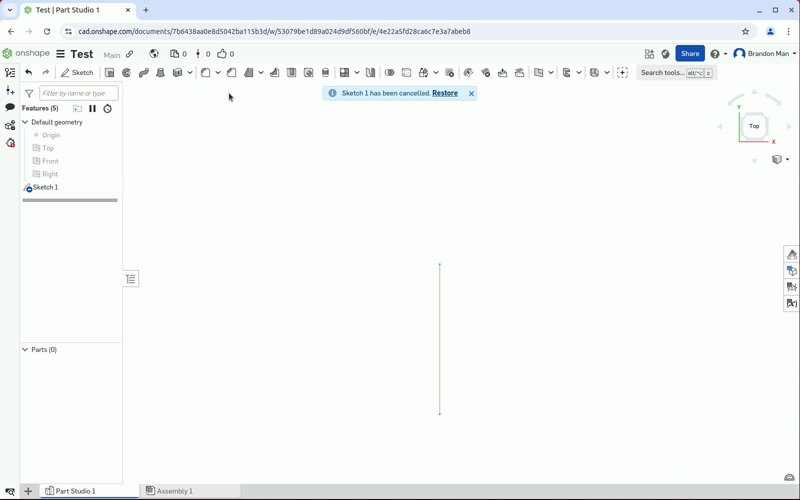
key(shift+h)
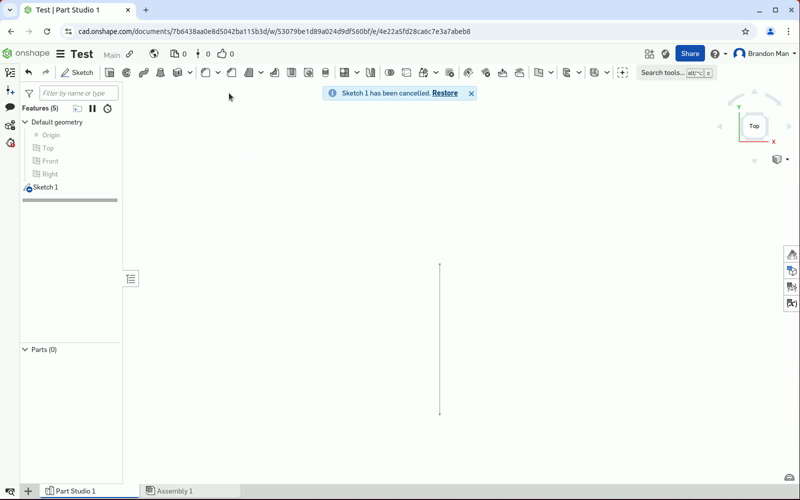
key(shift+s)
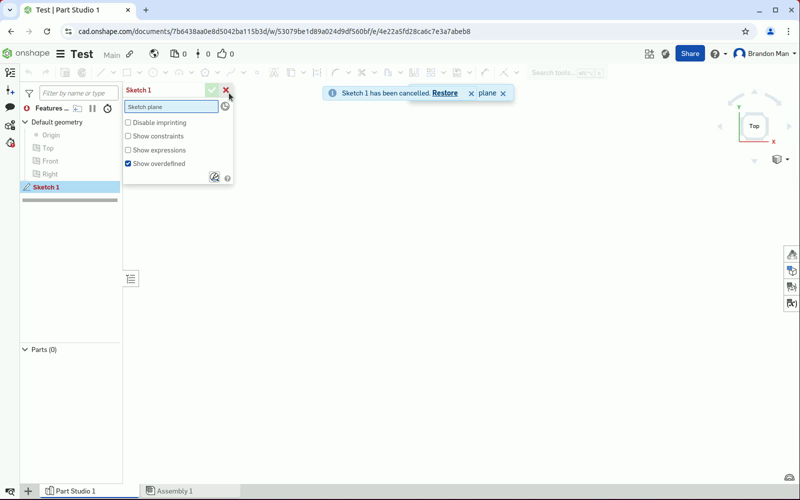
mouse_move(73, 150)
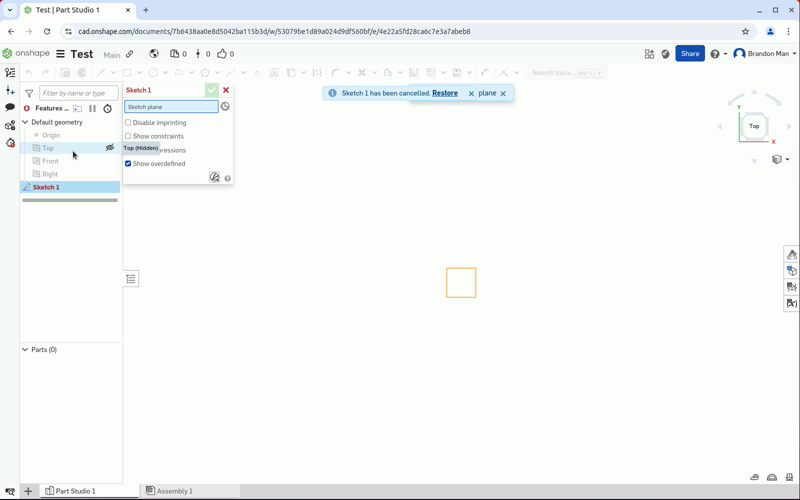
click(73, 150)
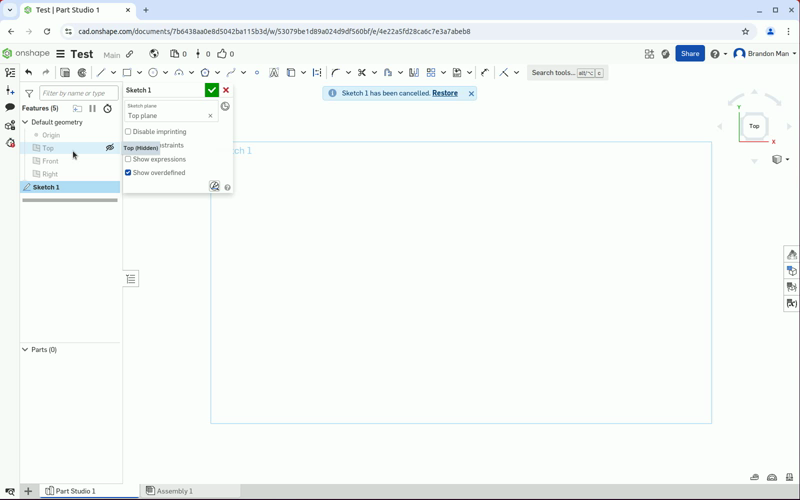
mouse_move(73, 352)
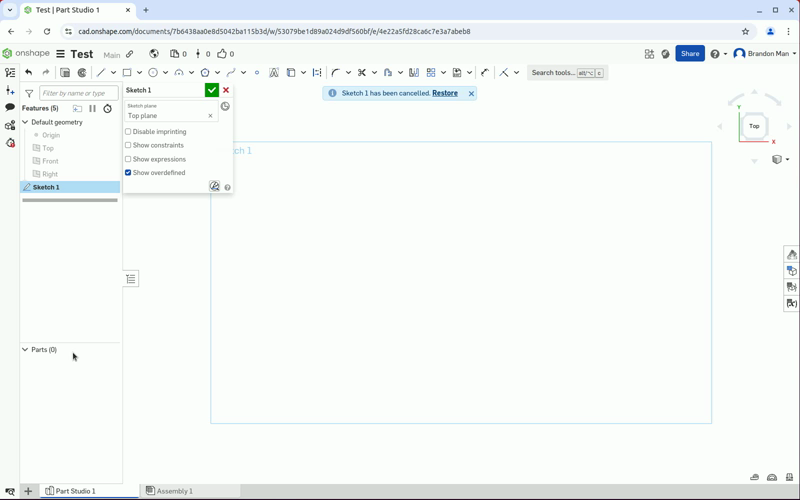
key(y)
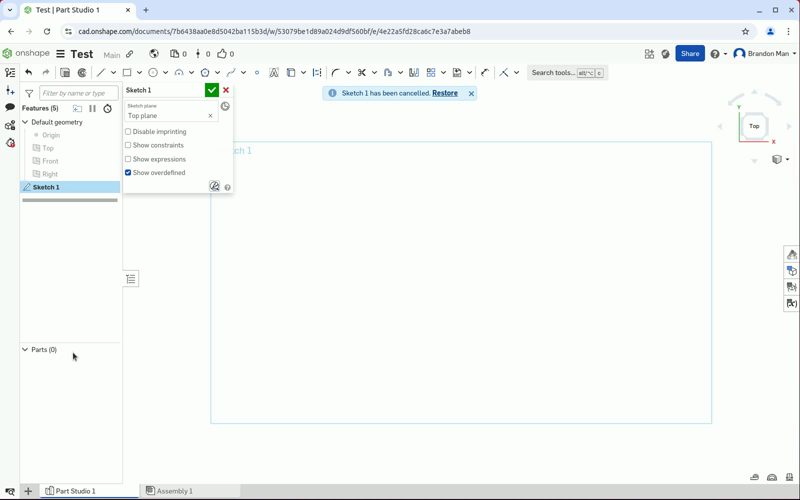
key(l)
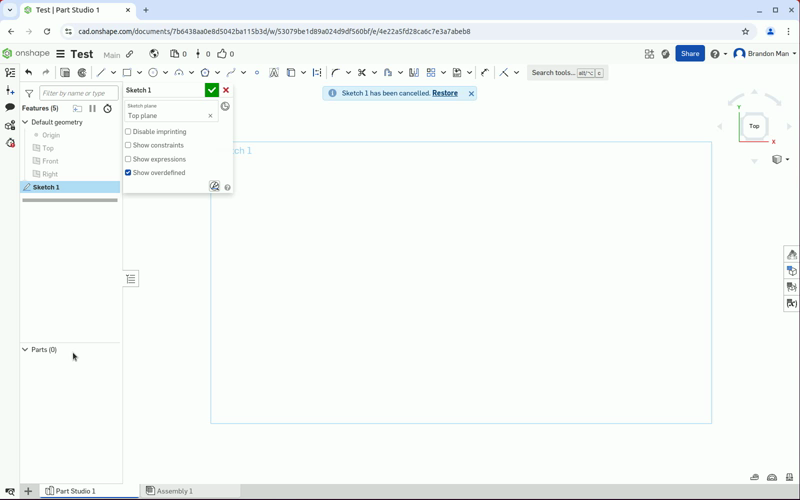
key_down(shift)
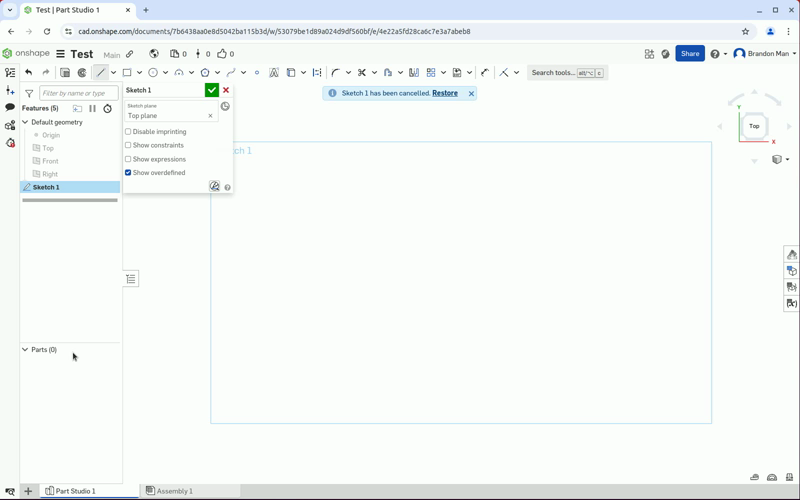
mouse_move(460, 357)
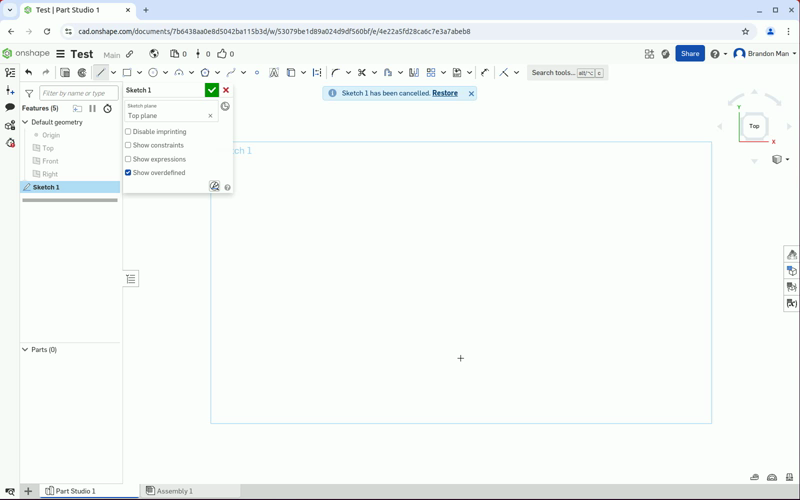
click(460, 357)
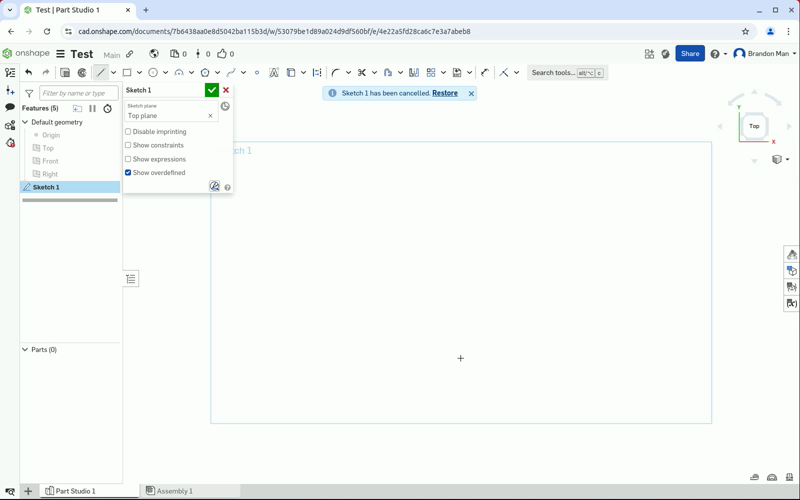
key_up(shift)
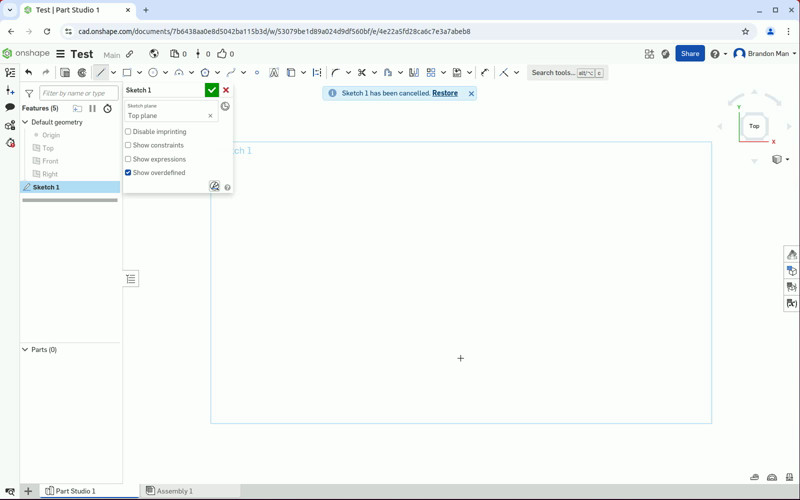
key_down(shift)
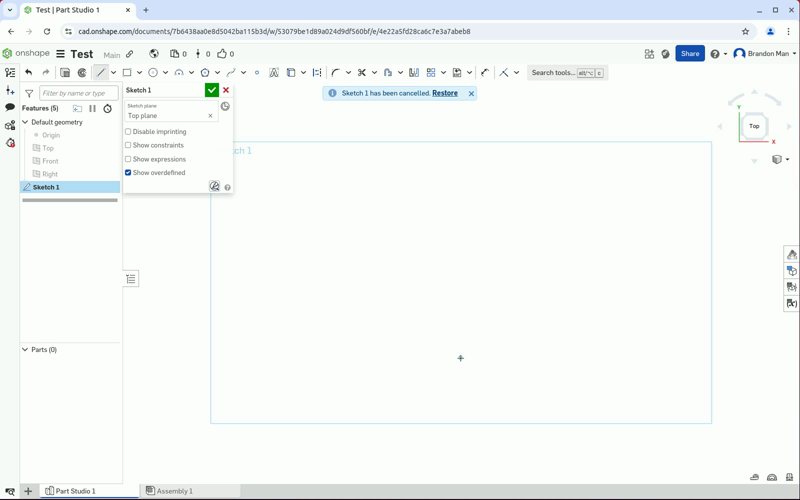
mouse_move(536, 357)
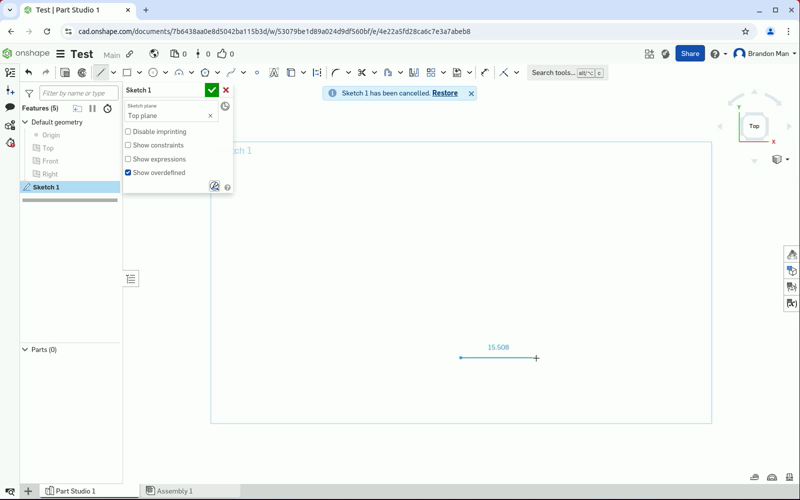
click(536, 357)
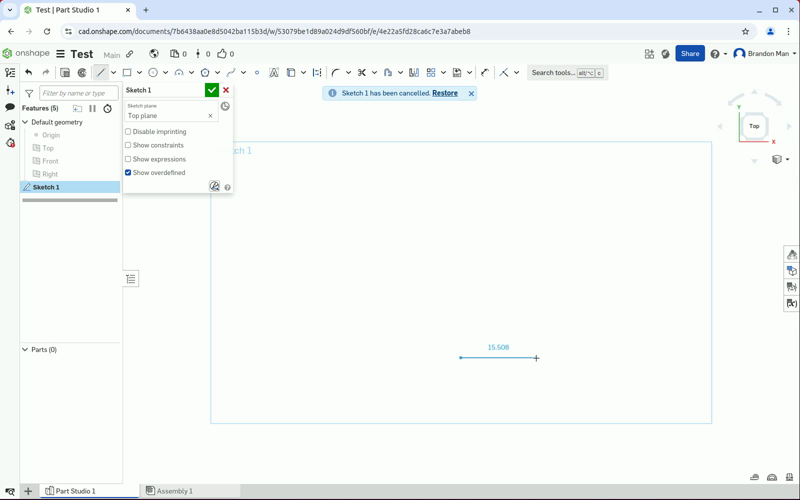
key_up(shift)
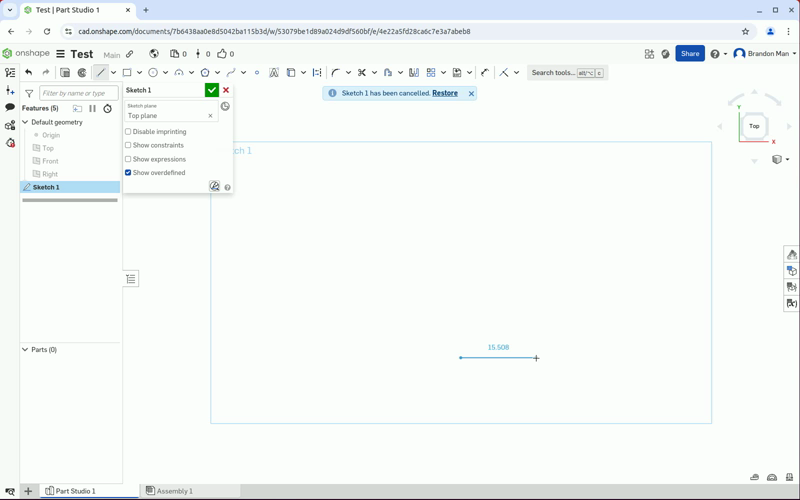
key_down(shift)
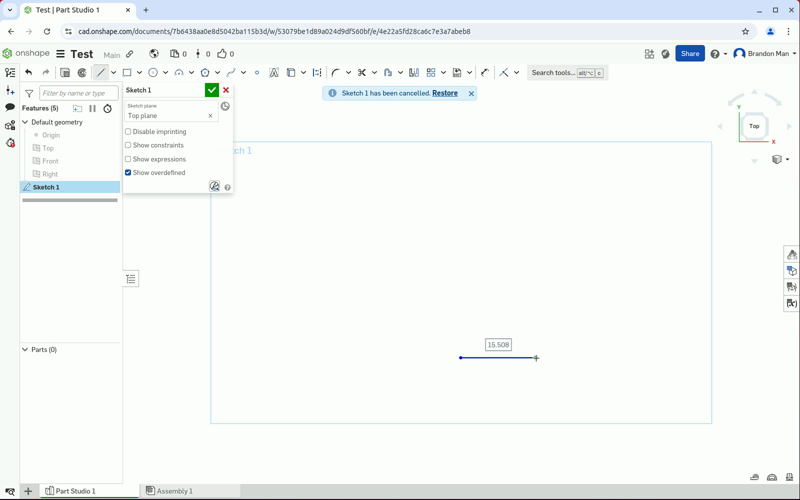
mouse_move(536, 282)
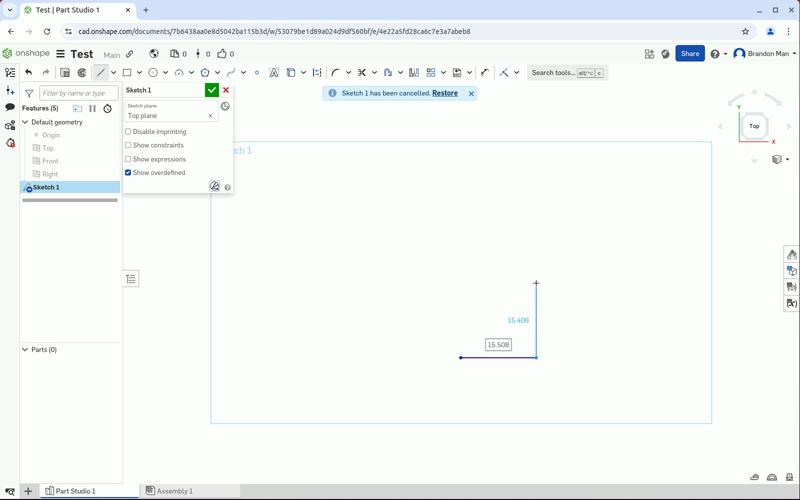
click(536, 282)
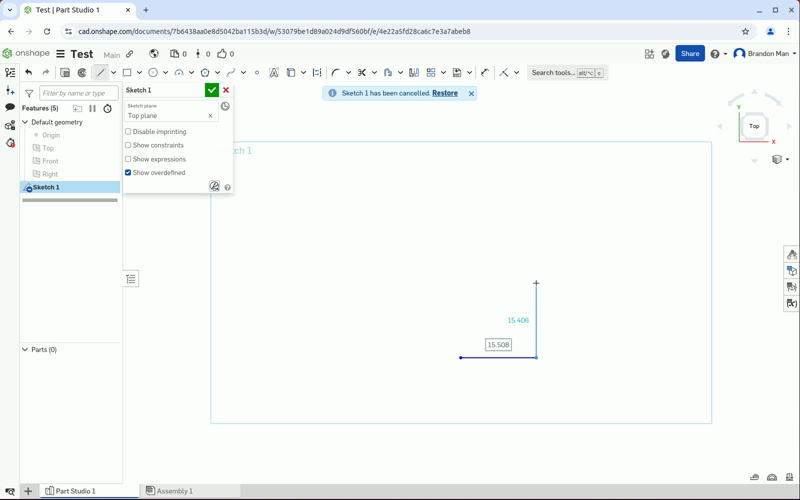
key_up(shift)
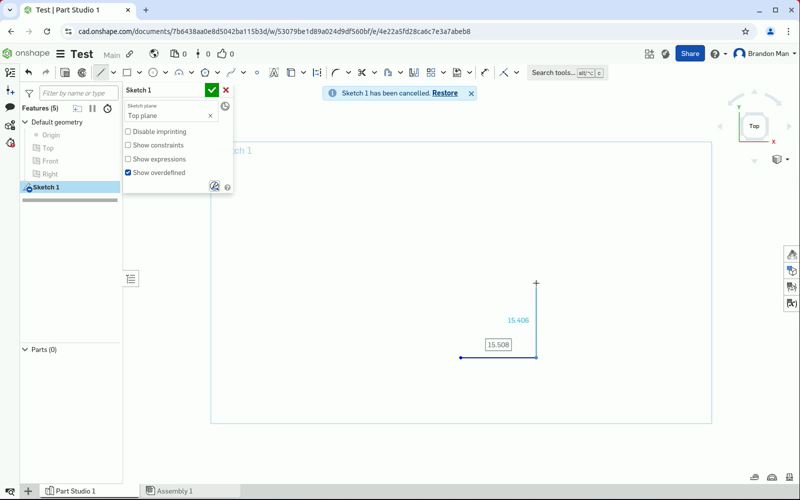
key_down(shift)
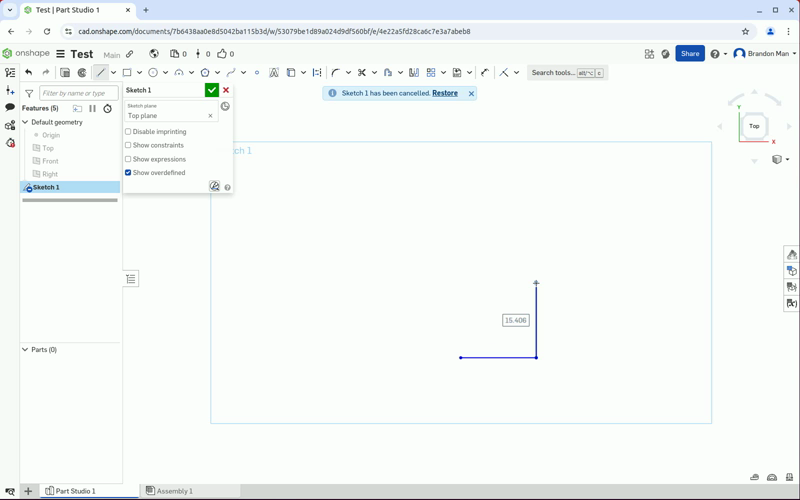
mouse_move(460, 282)
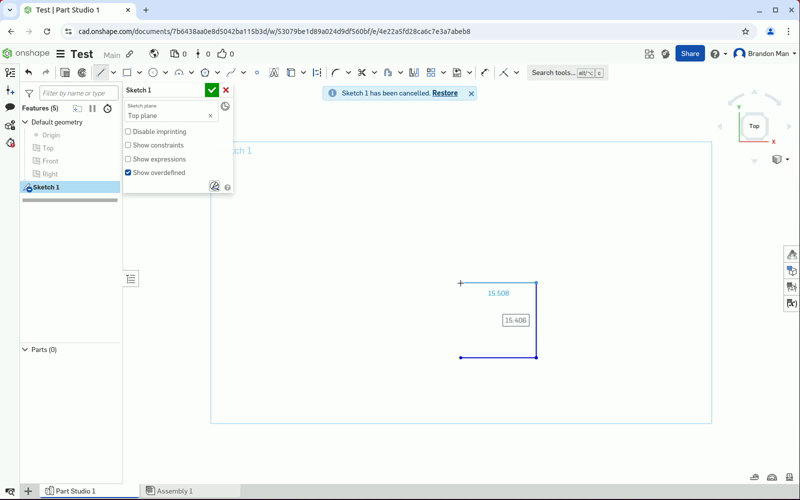
click(460, 282)
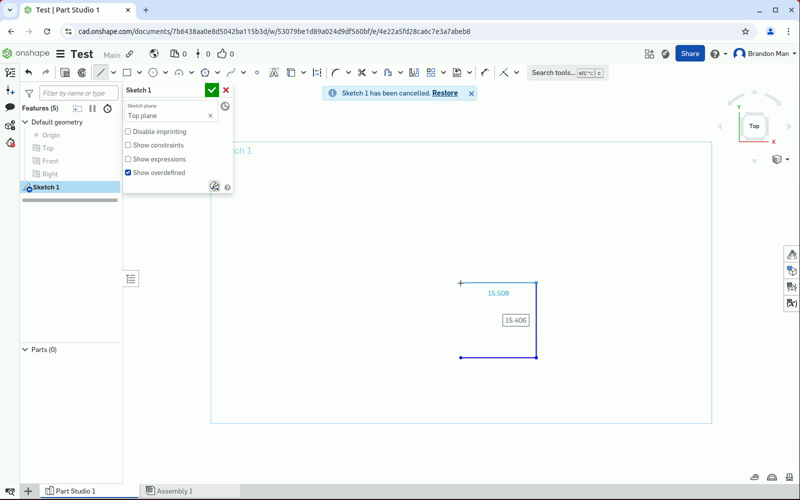
key_up(shift)
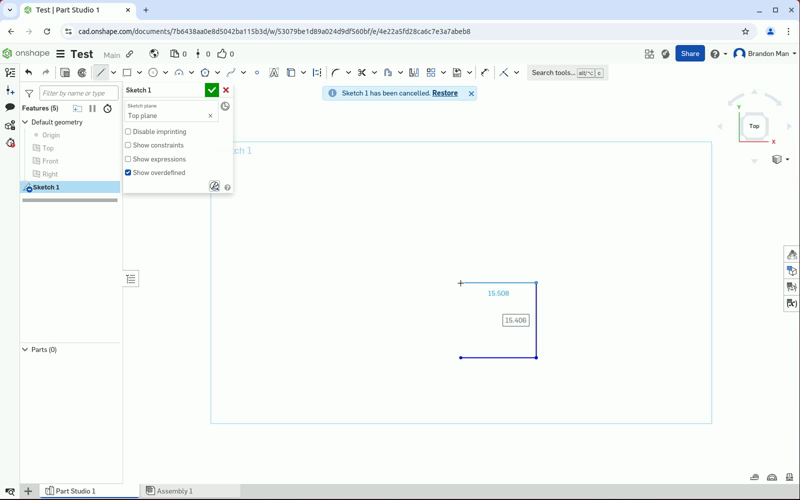
key_down(shift)
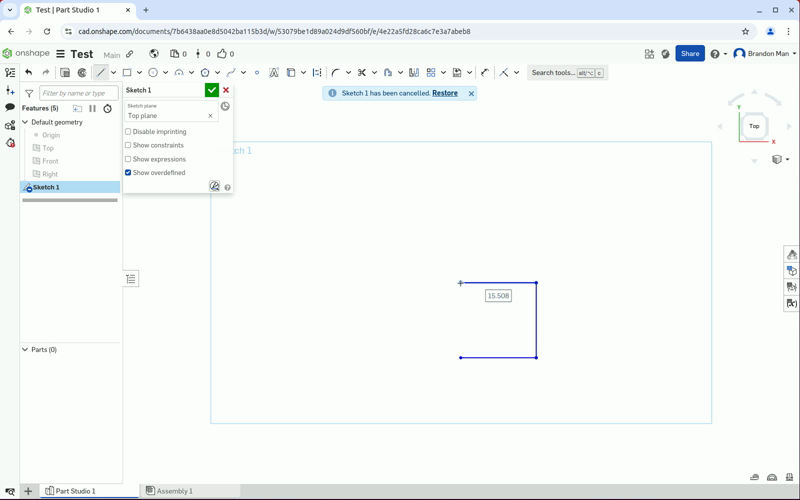
mouse_move(460, 357)
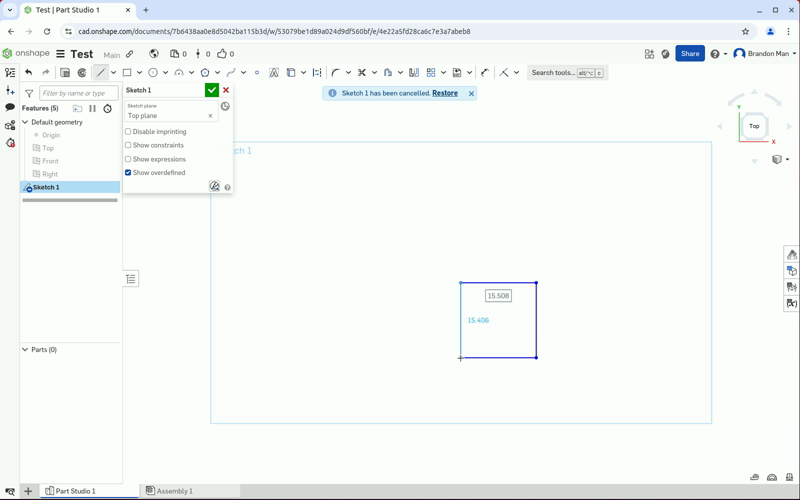
key_up(shift)
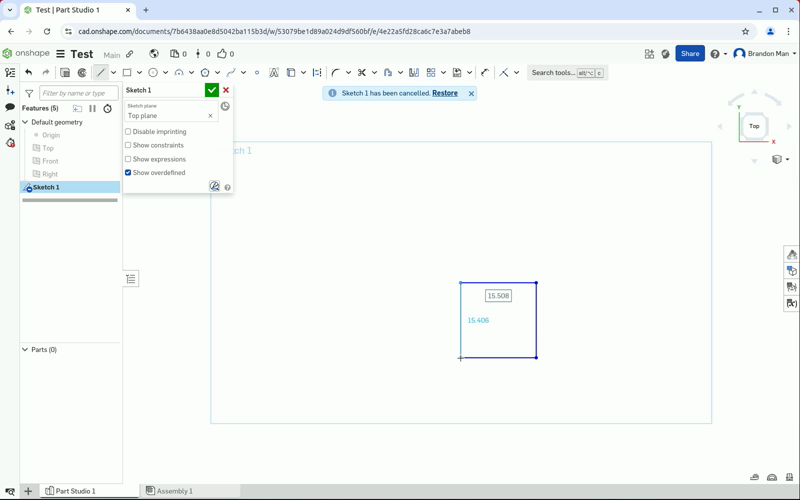
click(460, 357)
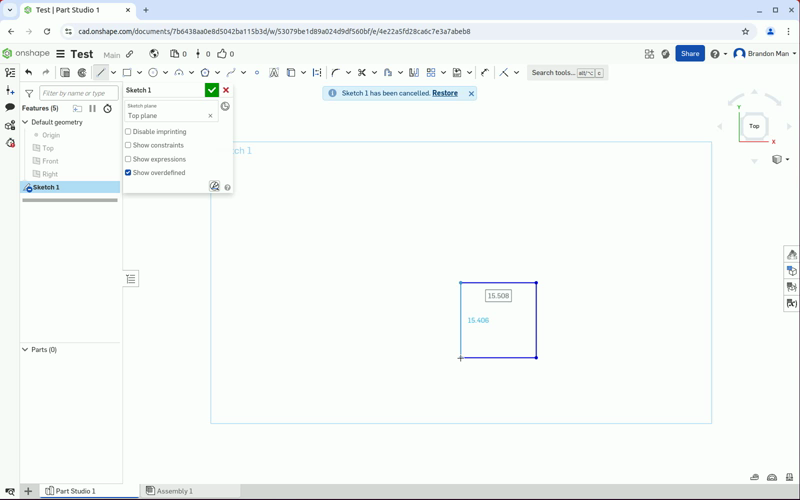
key(esc)
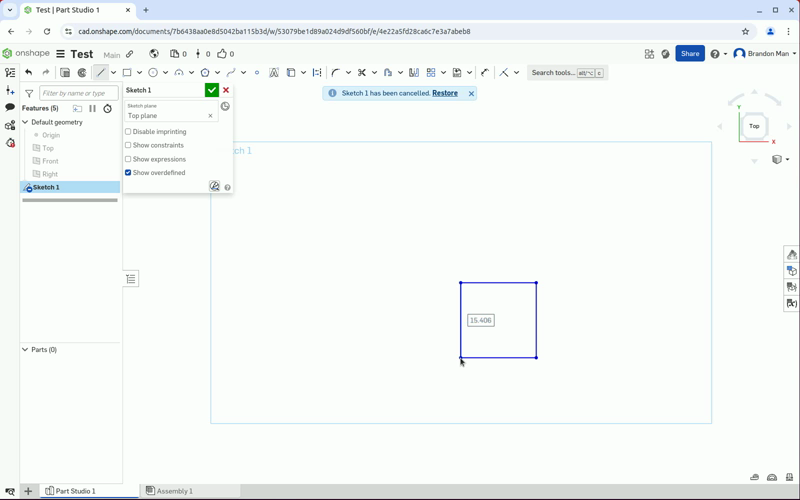
mouse_move(496, 308)
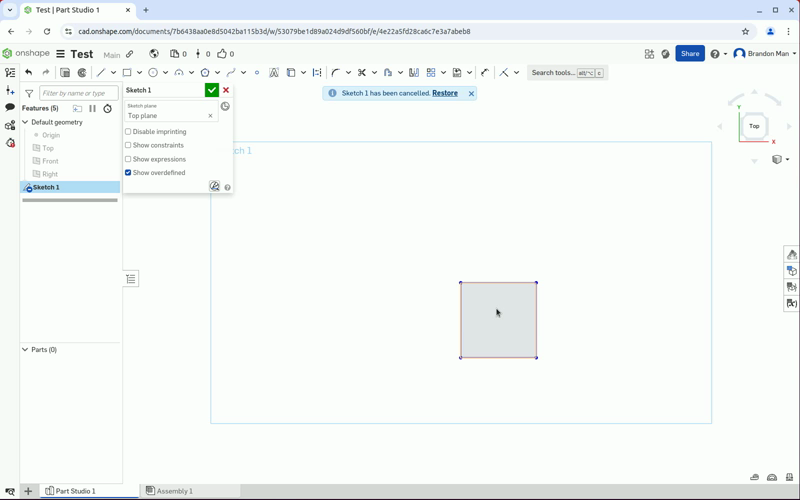
click(496, 308)
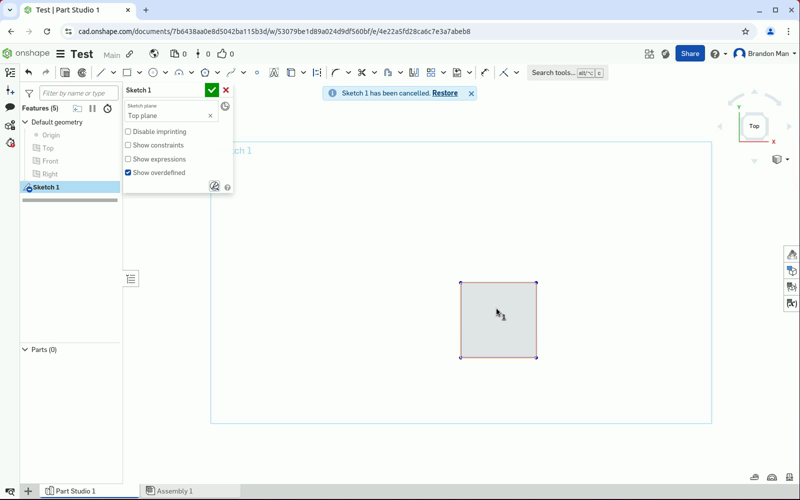
mouse_move(73, 352)
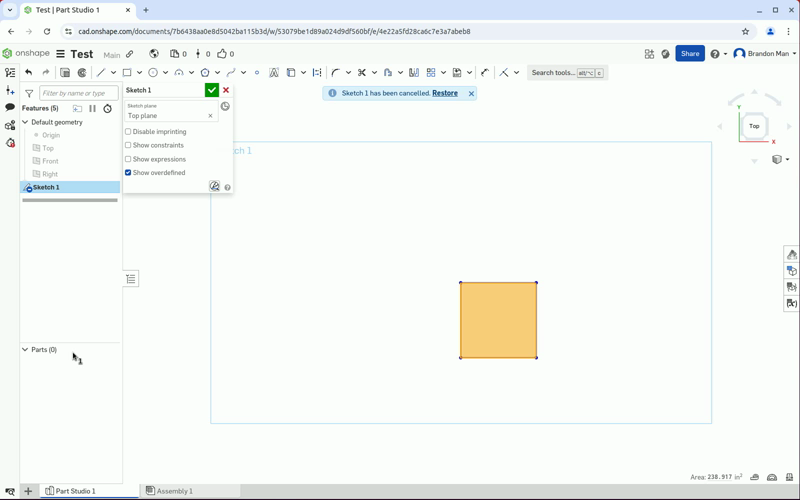
key(shift+y)
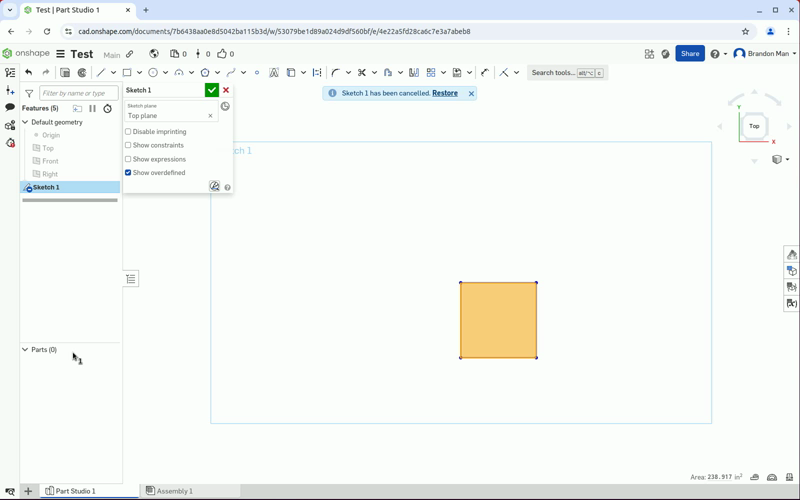
key(shift+e)
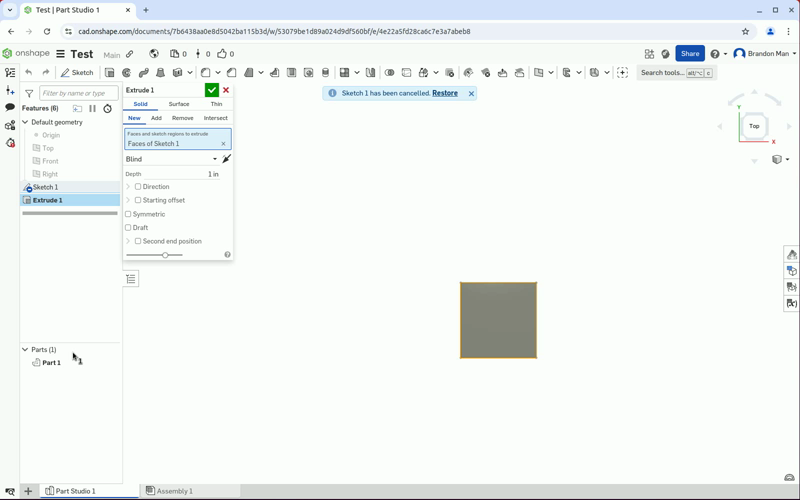
mouse_move(143, 106)
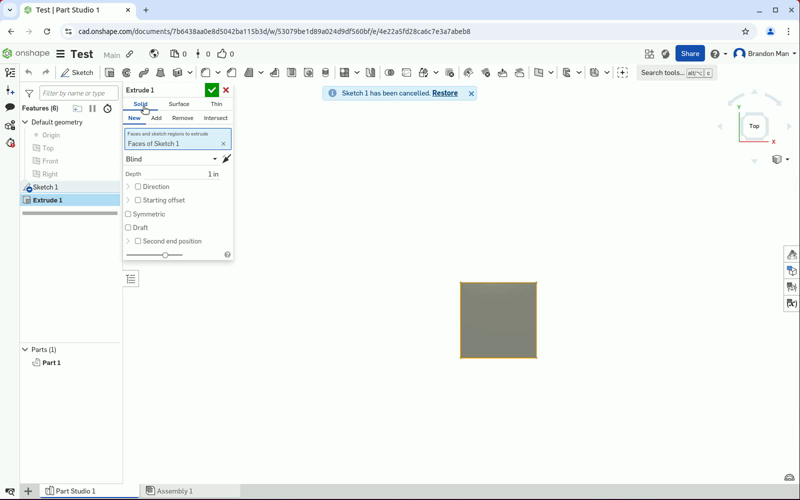
click(143, 106)
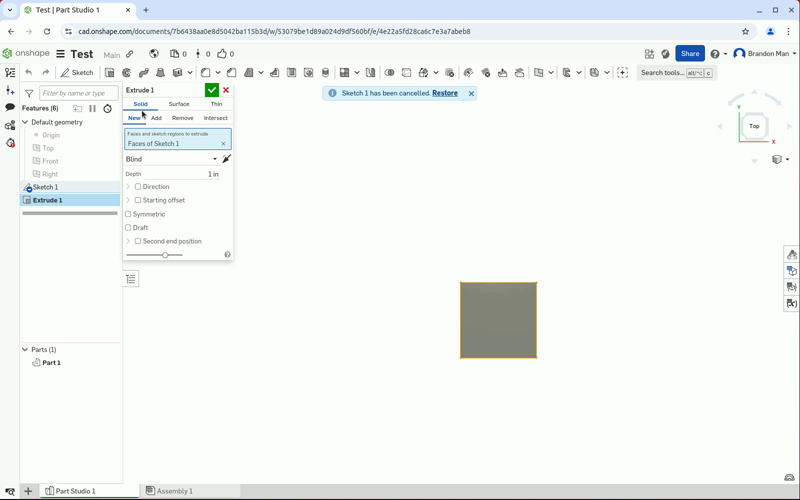
mouse_move(137, 120)
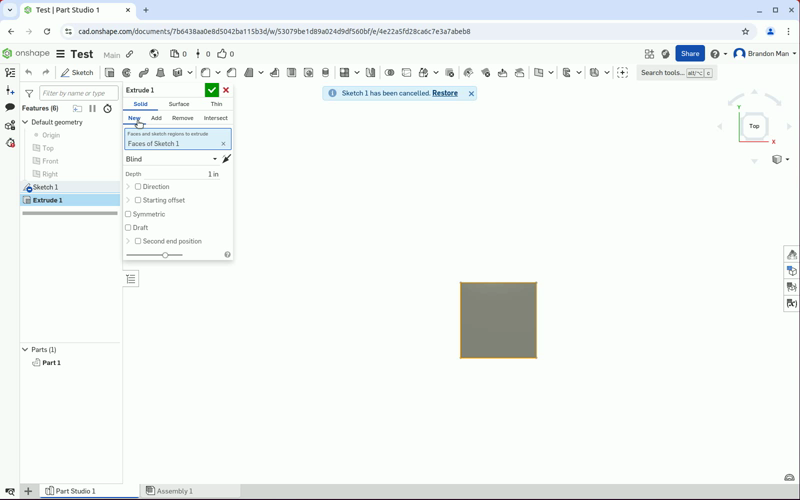
click(137, 120)
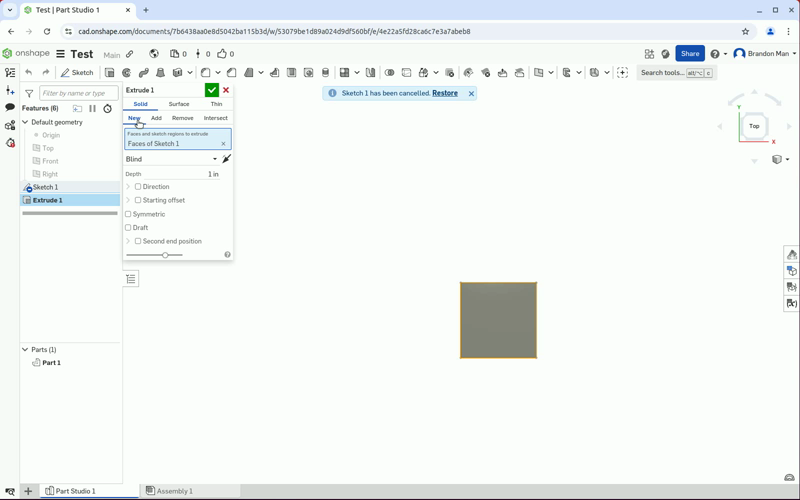
key(tab, 4)
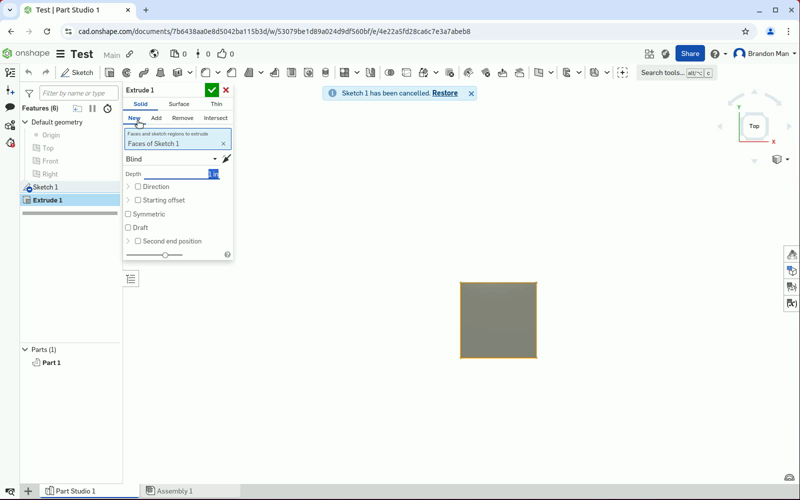
text(23.108)
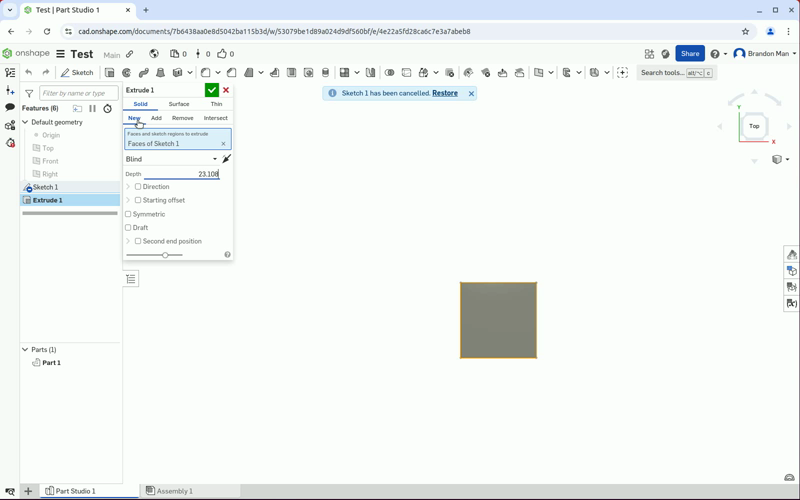
key(enter)
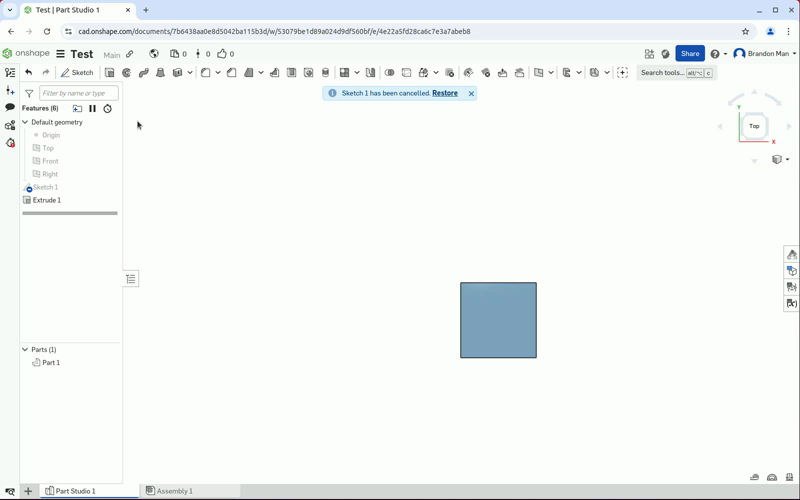
key(shift+h)
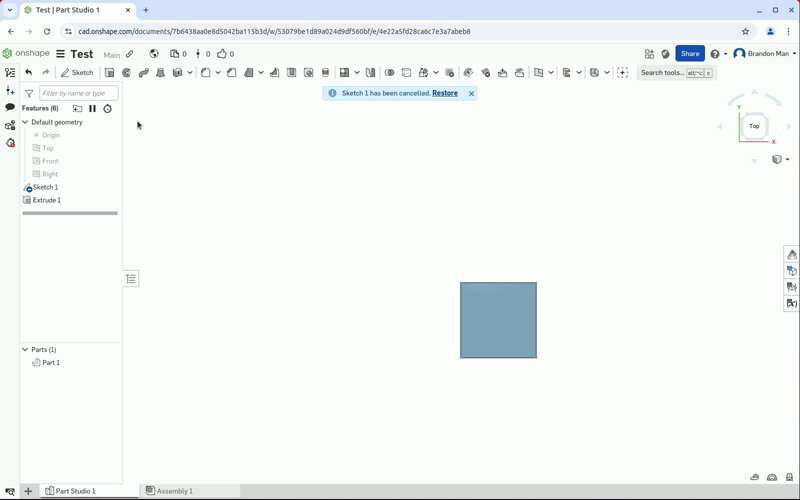
key(shift+h)
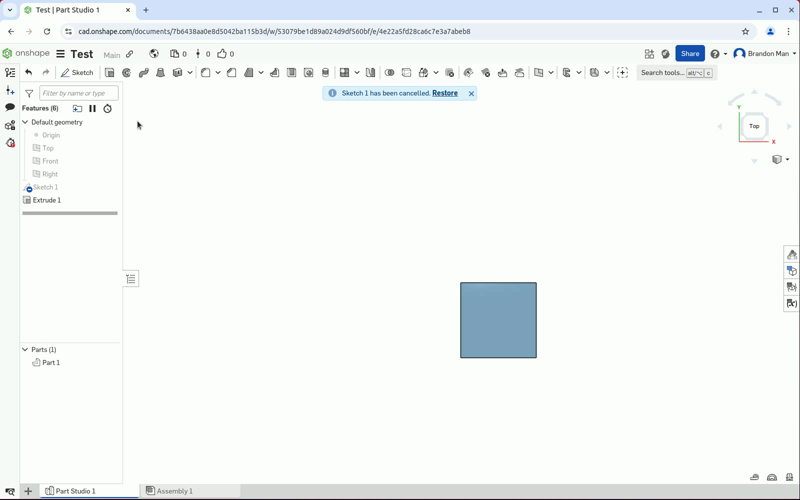
mouse_move(73, 189)
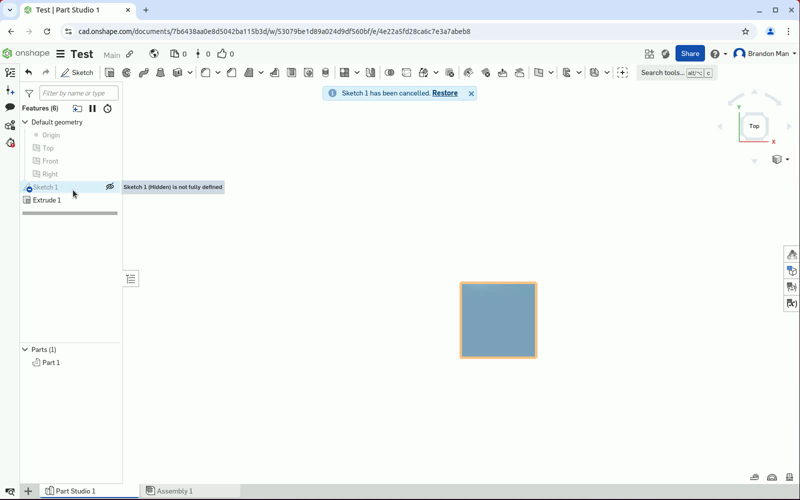
click(73, 189)
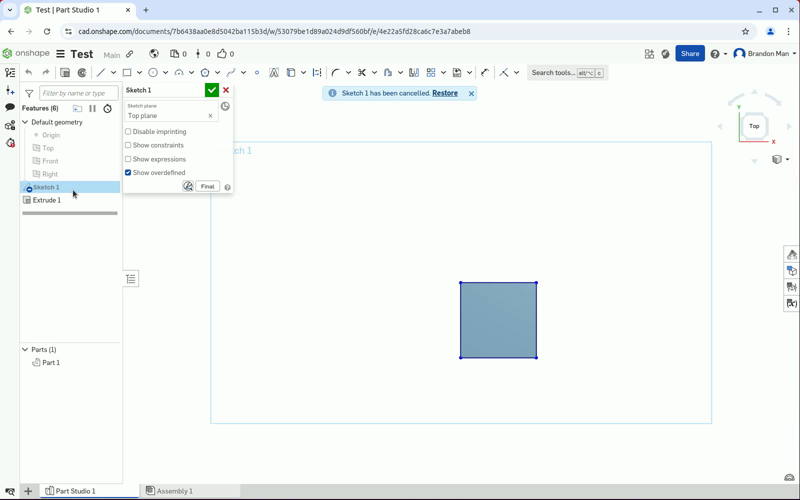
mouse_move(229, 92)
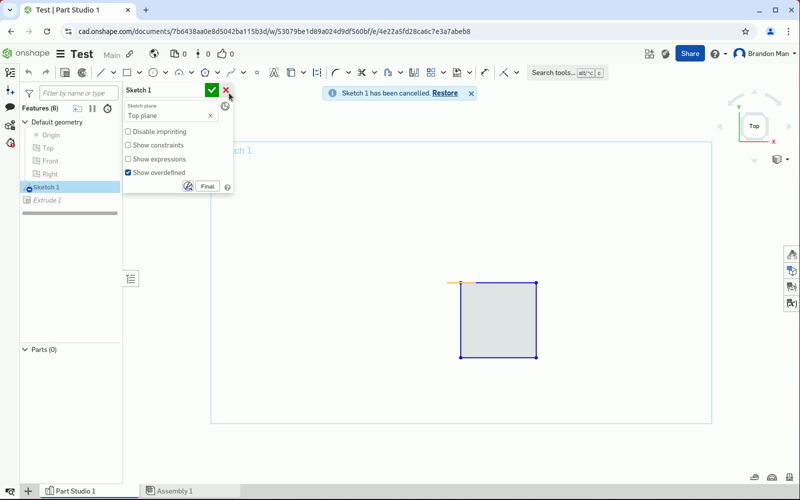
click(229, 92)
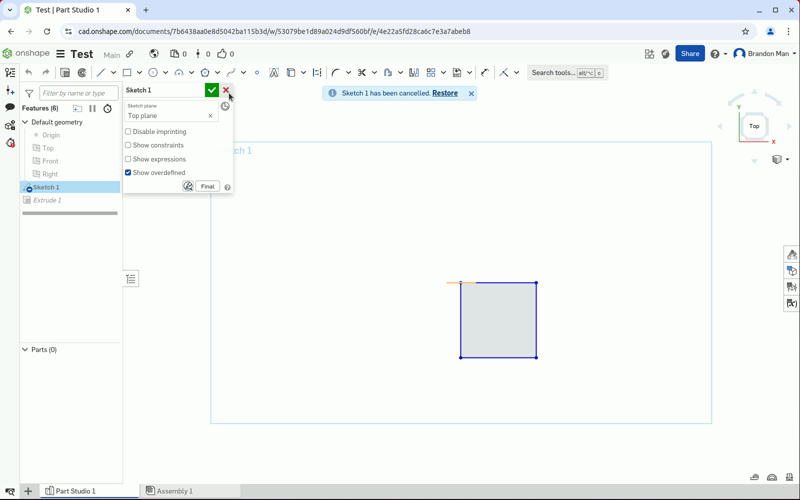
mouse_move(73, 352)
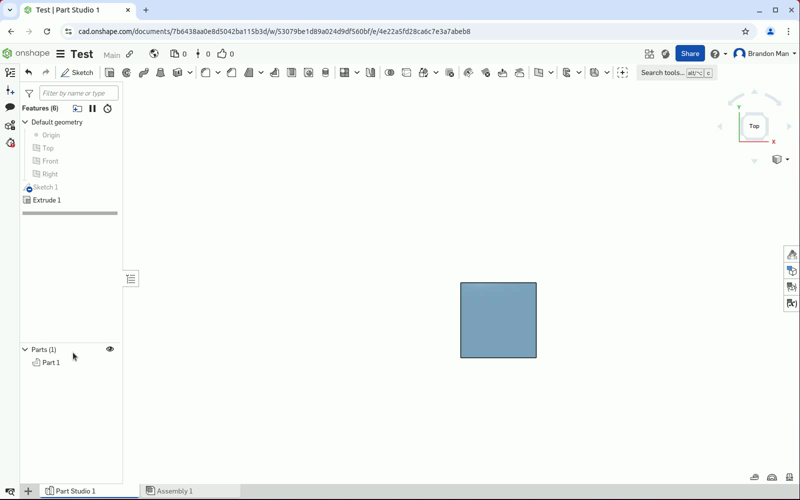
key(y)
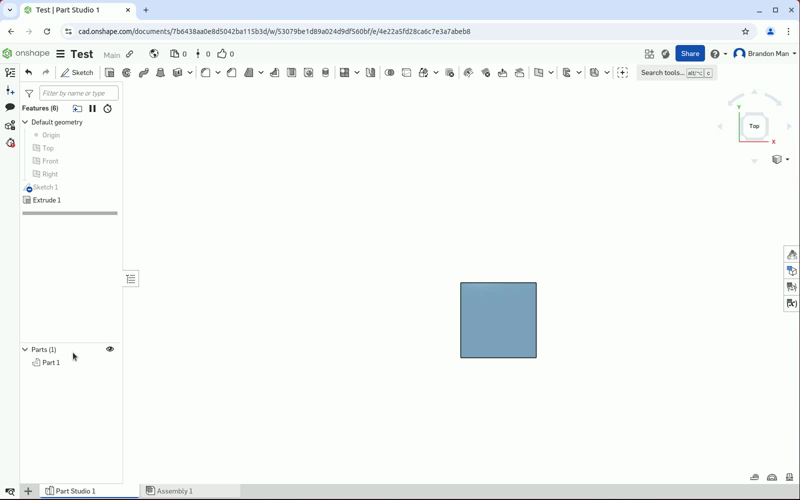
key(shift+p)
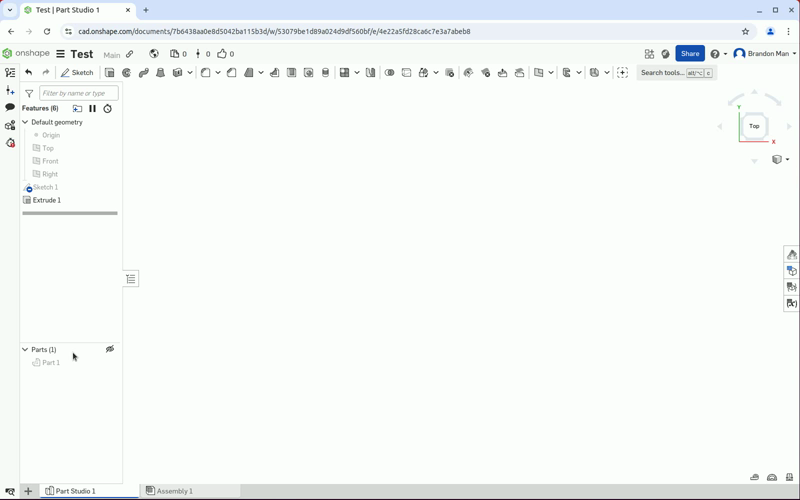
key(space)
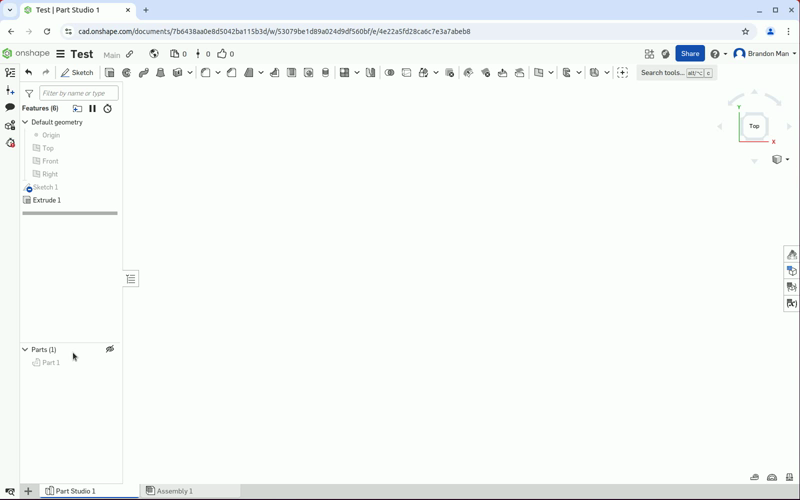
key_down(shift)
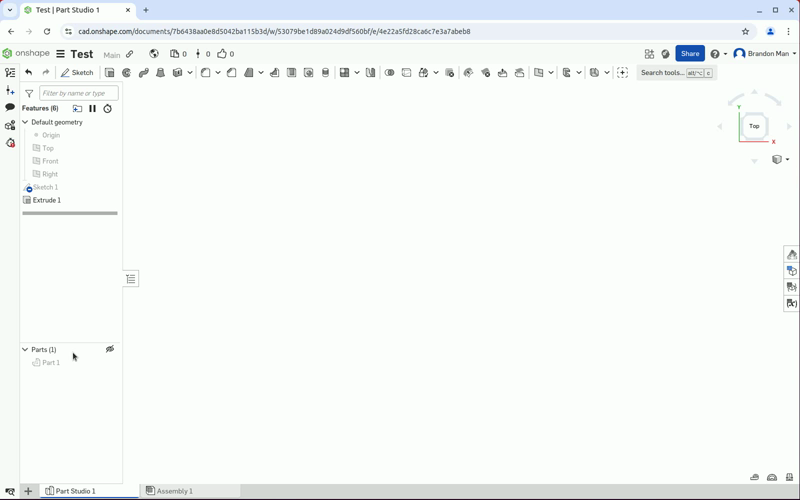
key(up)
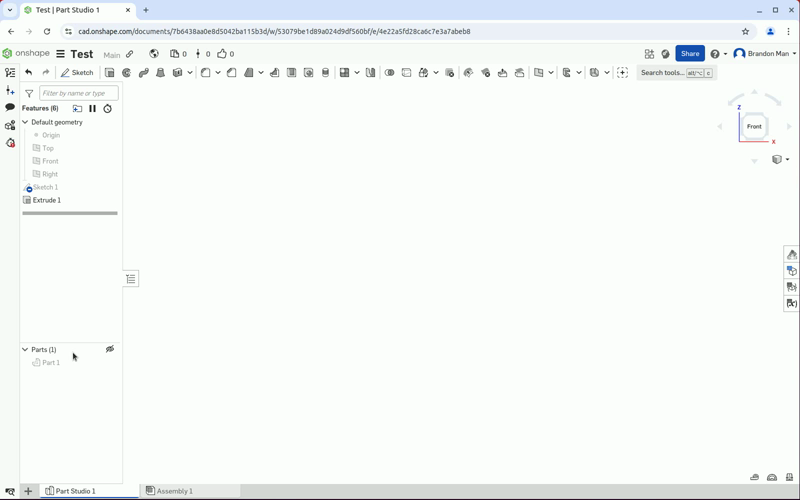
key_up(shift)
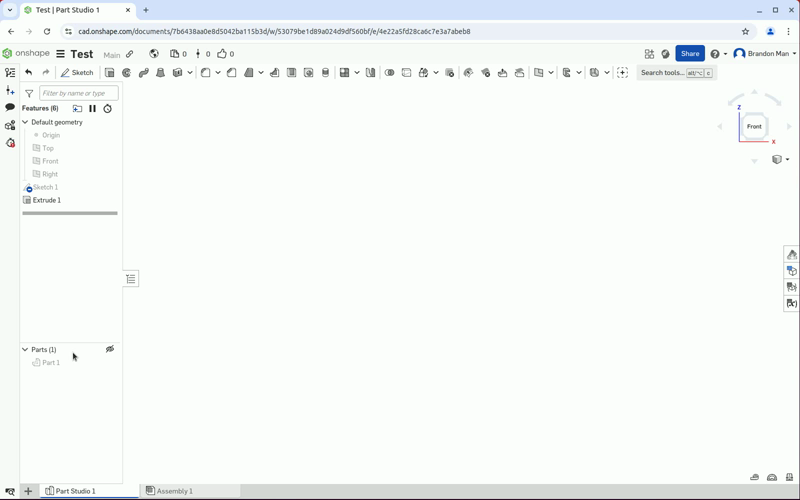
mouse_move(73, 352)
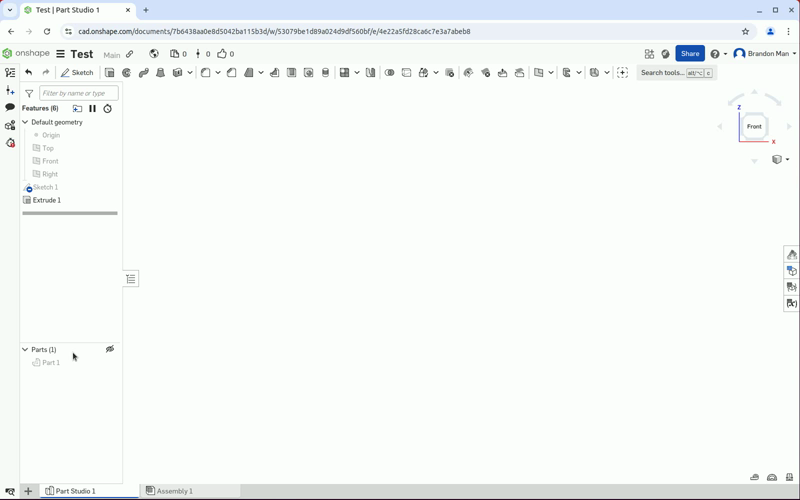
key(shift+y)
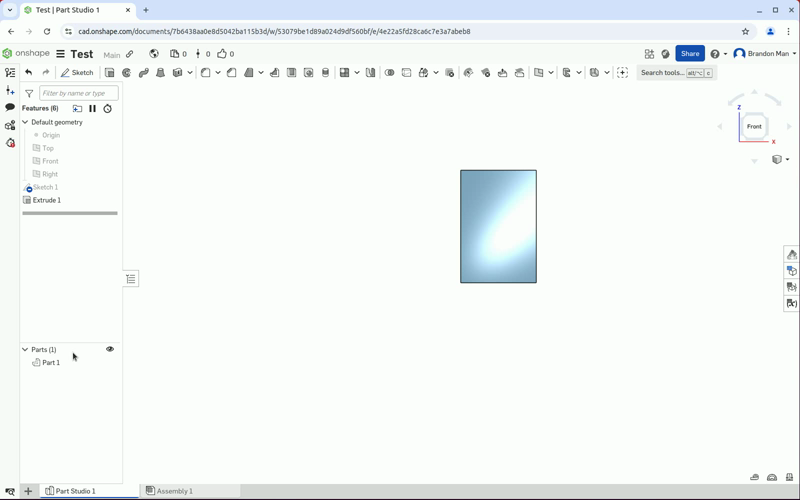
mouse_move(541, 75)
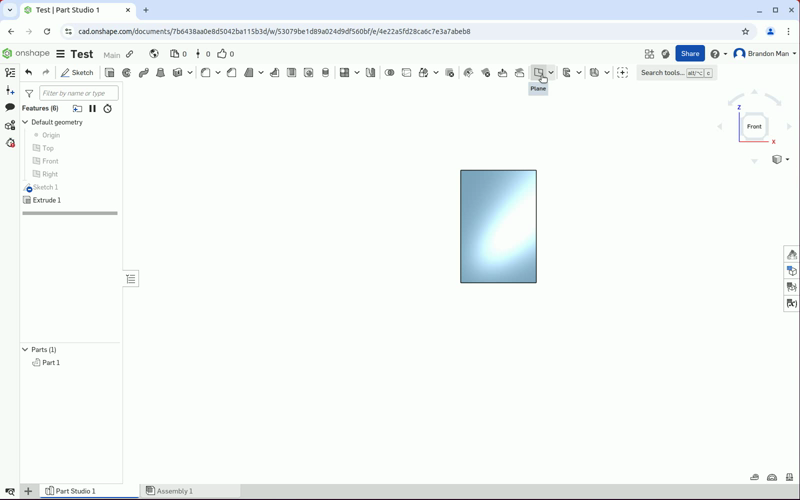
click(541, 75)
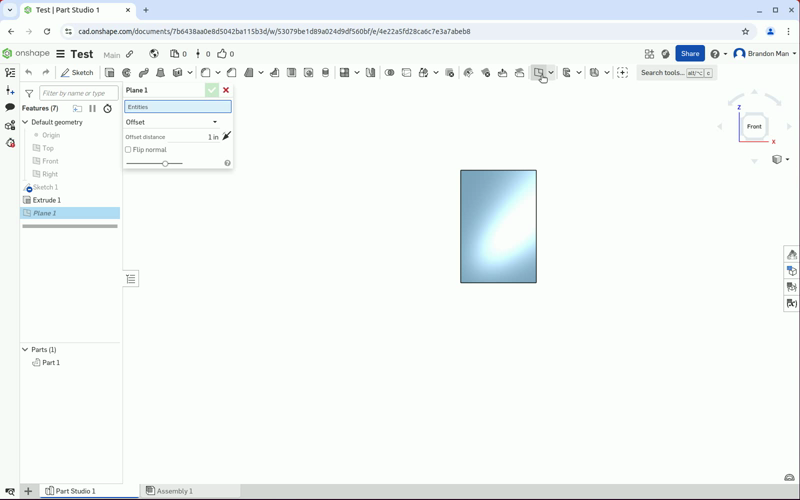
mouse_move(73, 163)
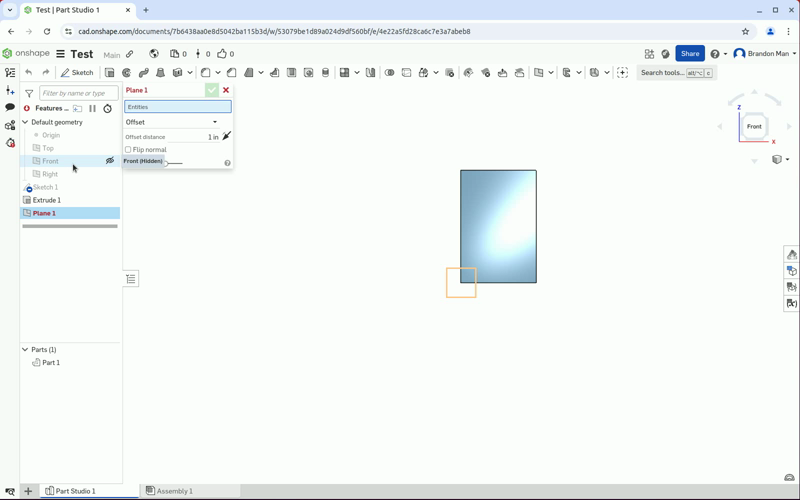
click(73, 163)
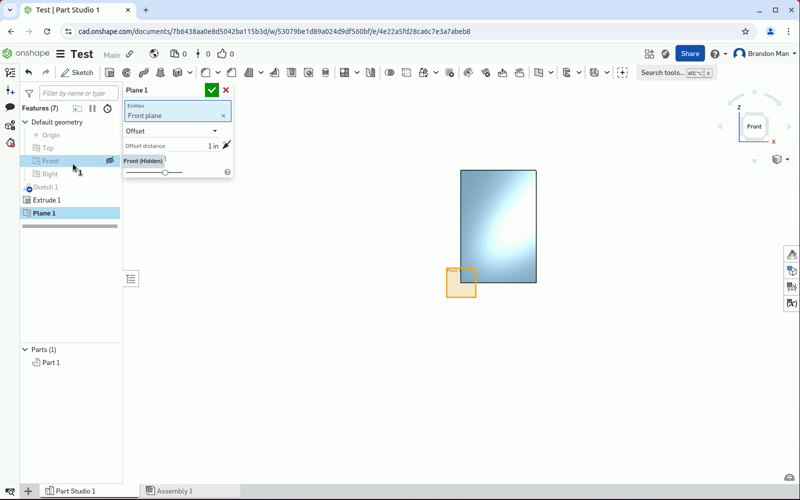
key(tab, 2)
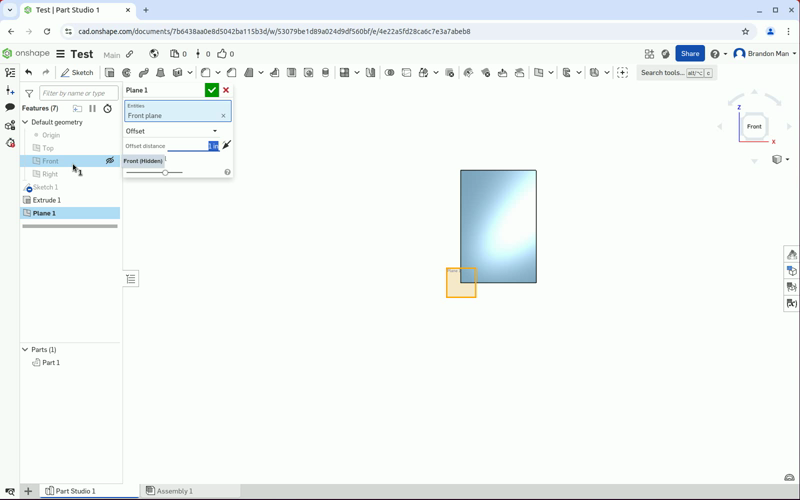
text(15.405)
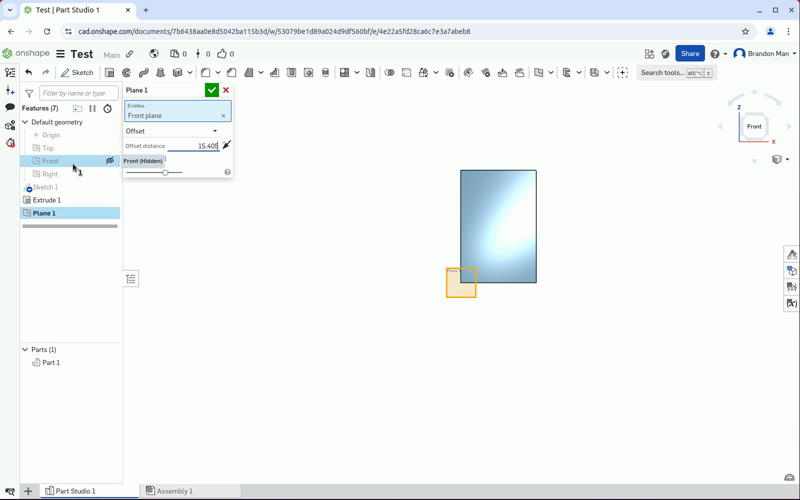
key(enter, 2)
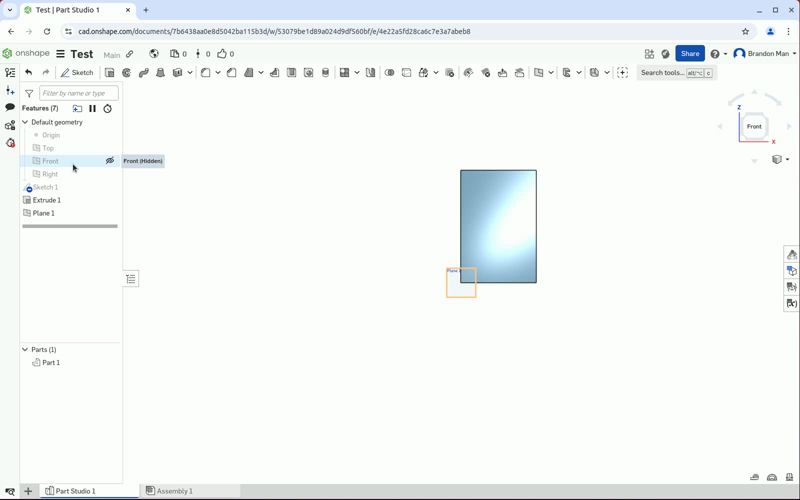
key(shift+s)
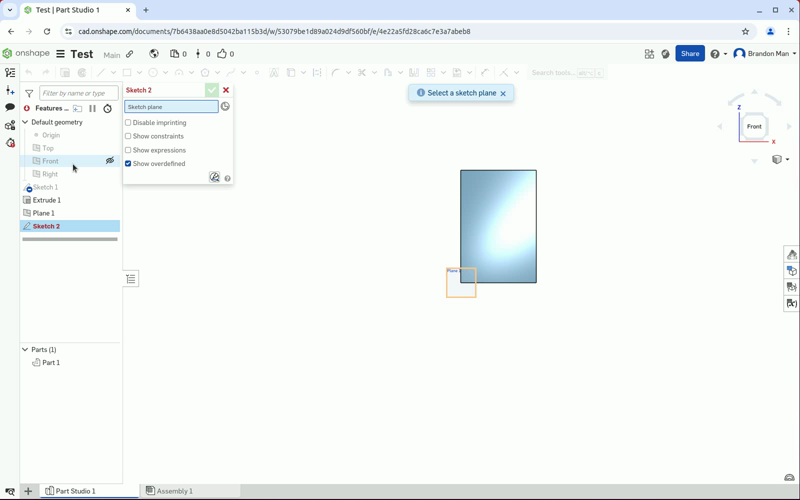
mouse_move(73, 215)
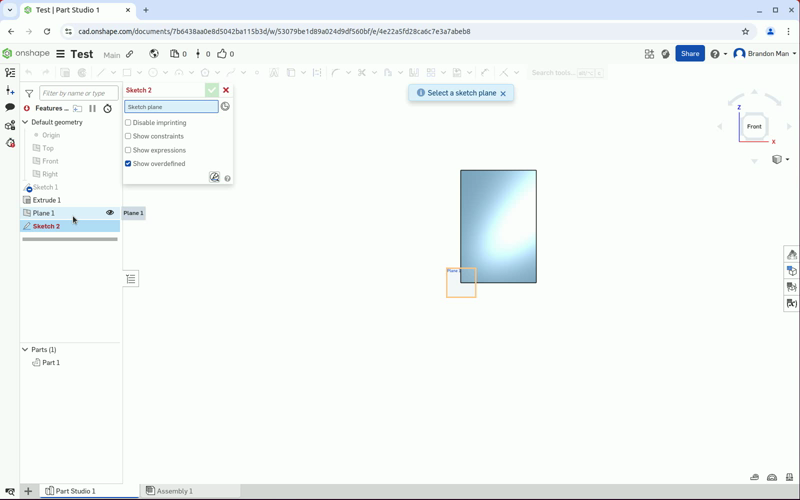
click(73, 215)
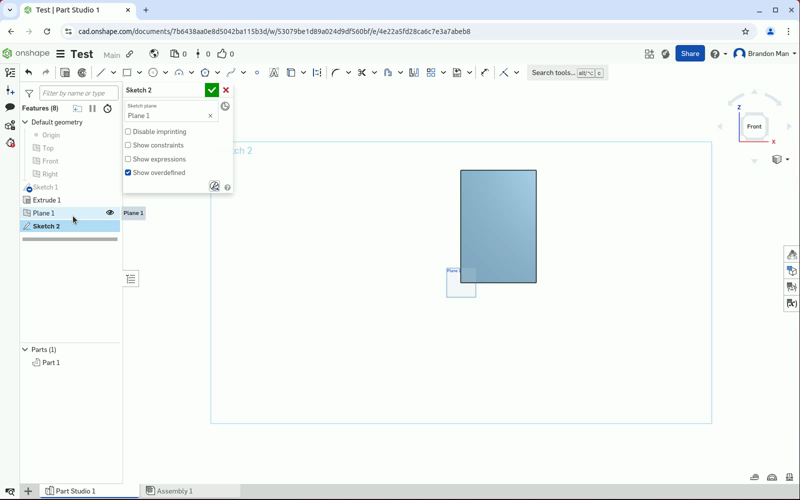
mouse_move(73, 352)
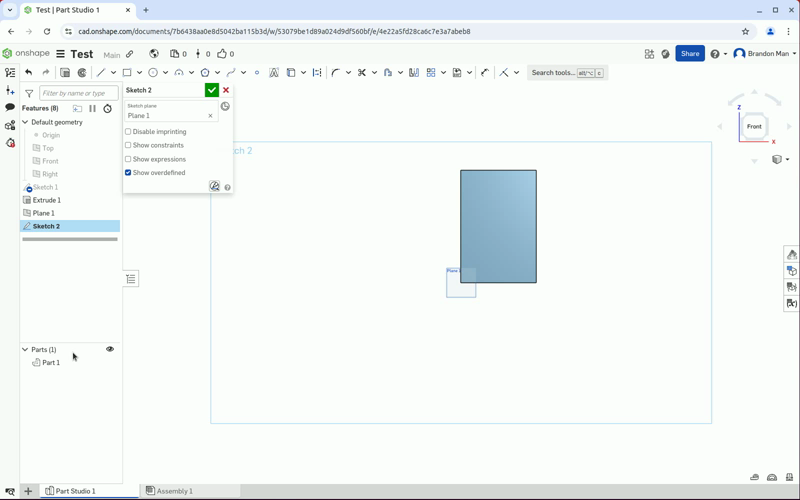
key(y)
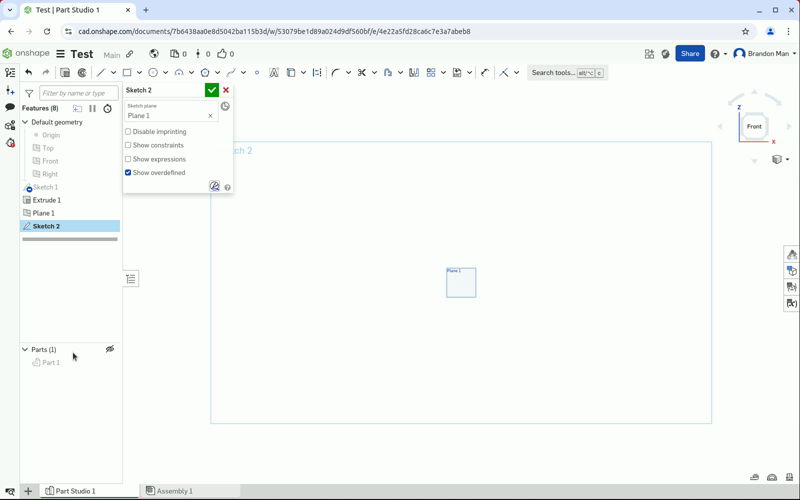
key(c)
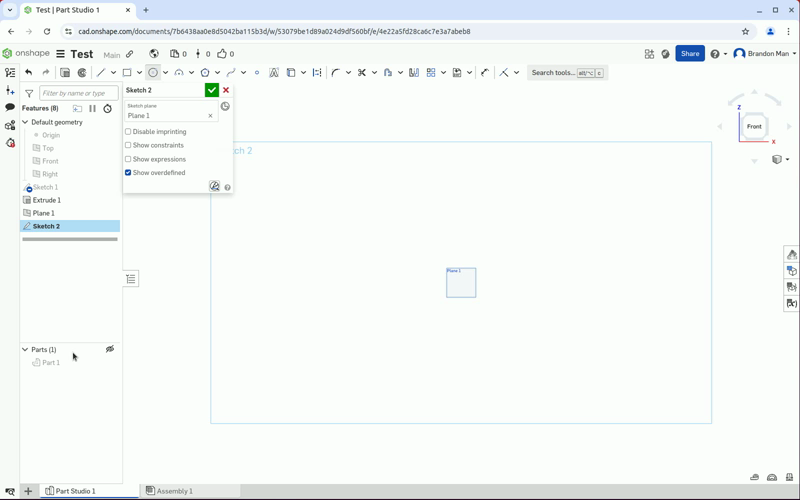
key_down(shift)
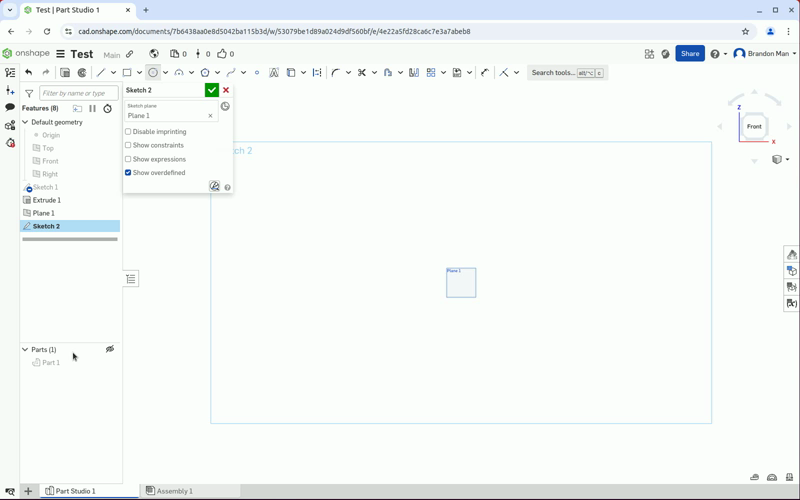
mouse_move(498, 220)
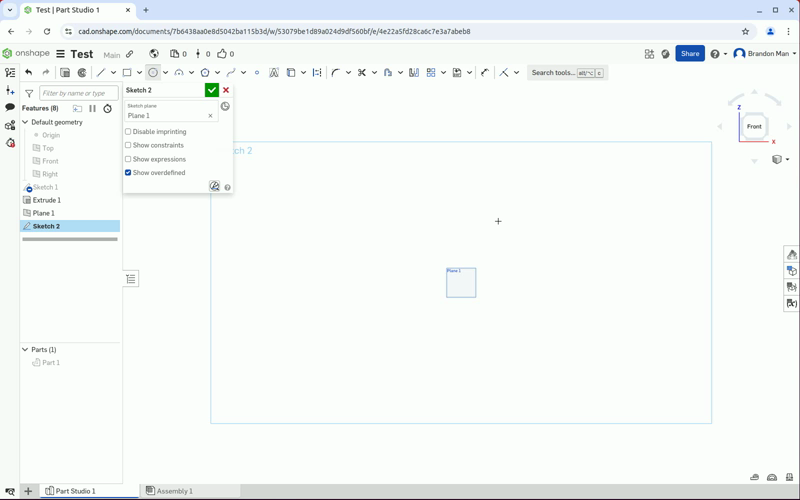
click(498, 220)
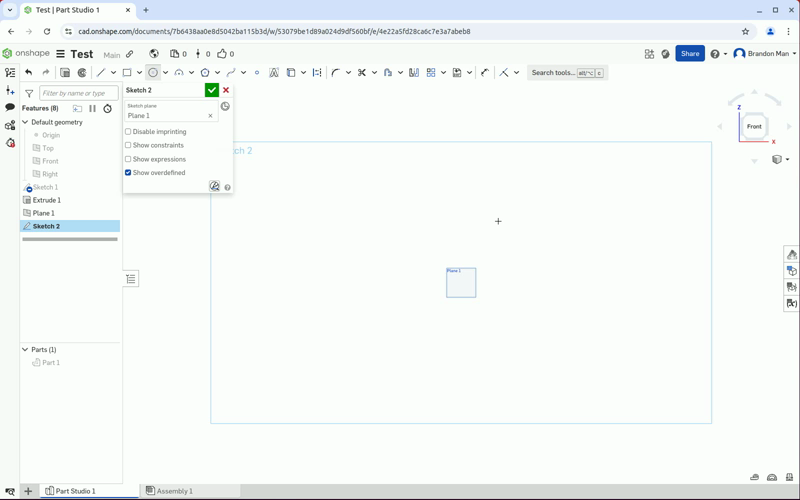
key_up(shift)
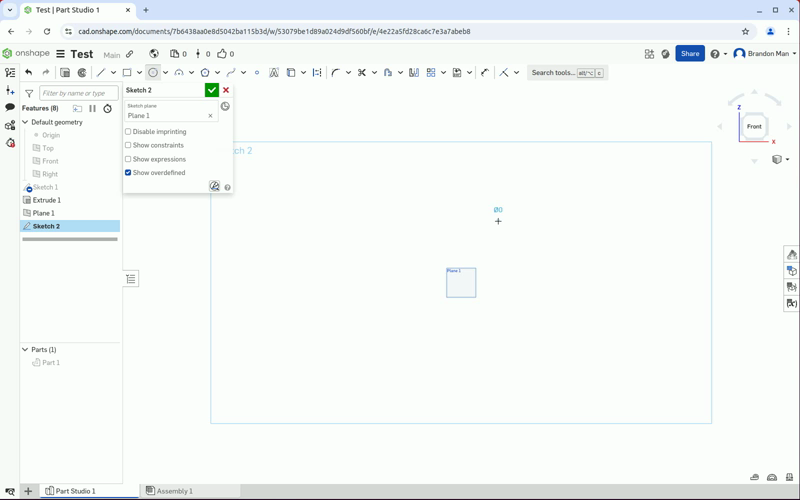
mouse_move(520, 220)
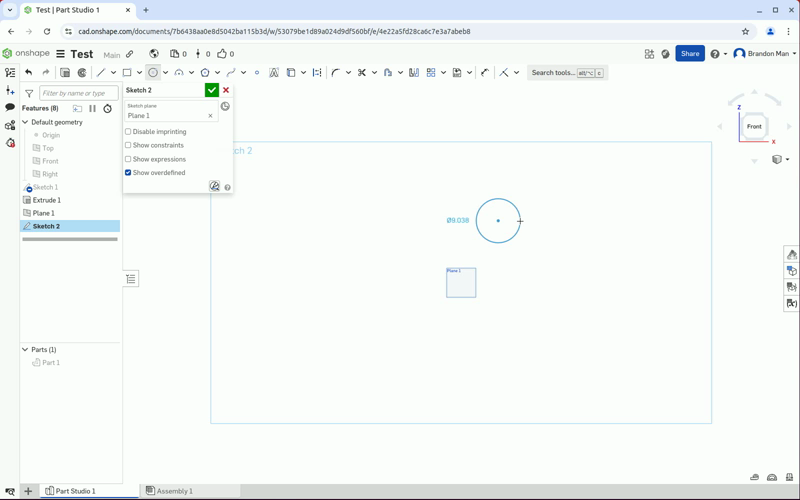
click(520, 220)
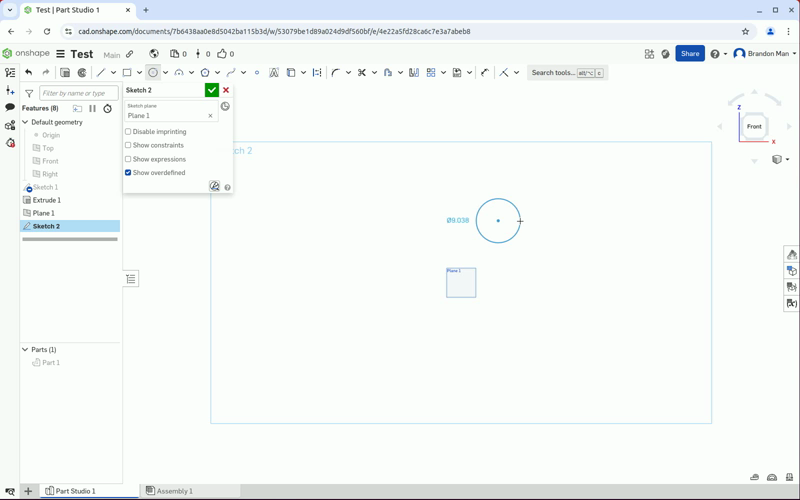
key(esc)
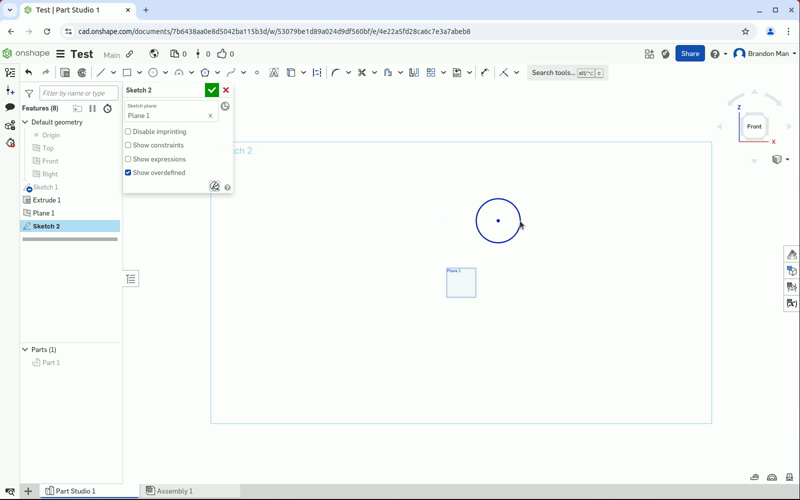
mouse_move(506, 231)
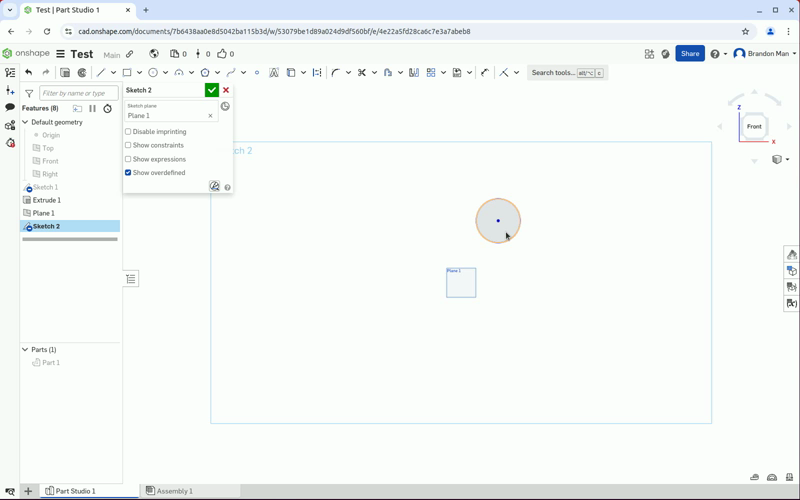
scroll(6)
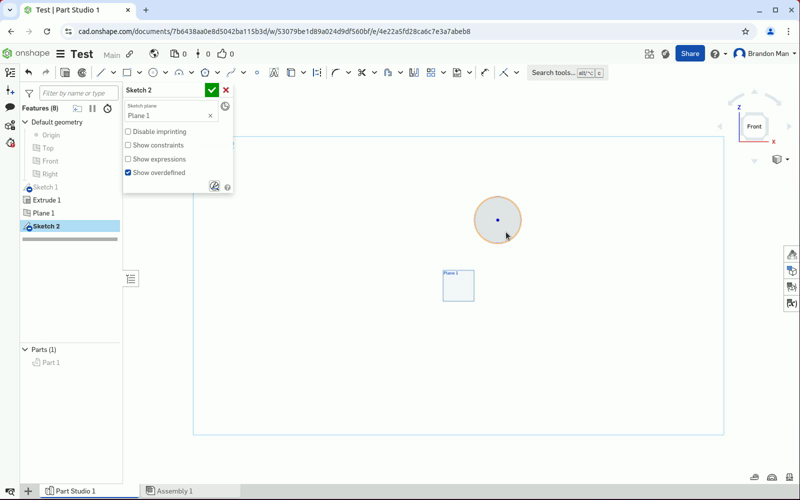
scroll(6)
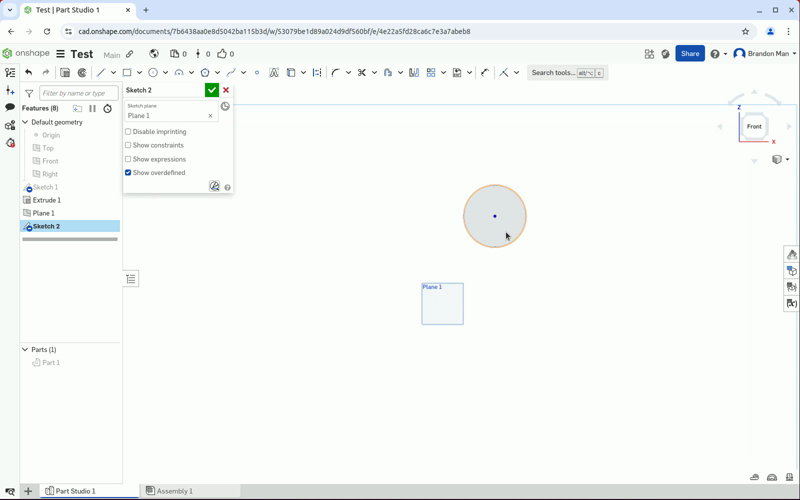
scroll(6)
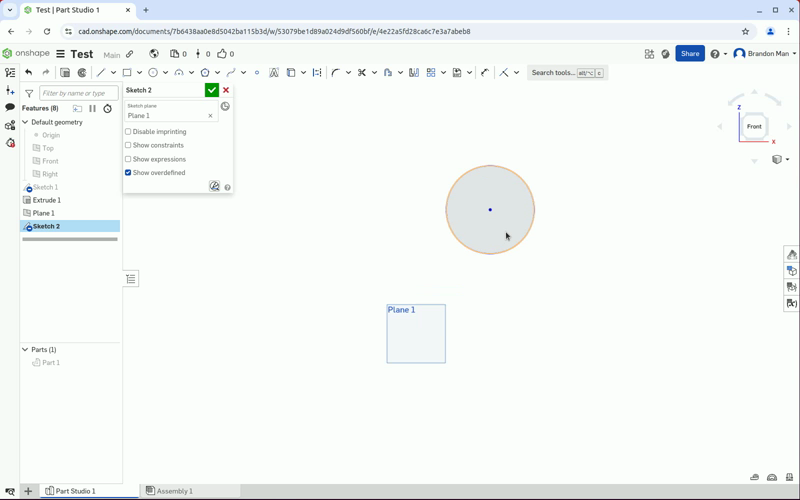
scroll(6)
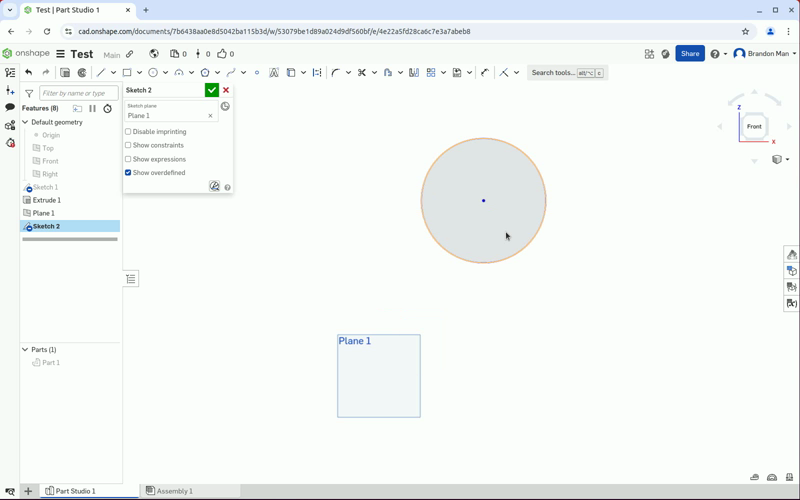
scroll(6)
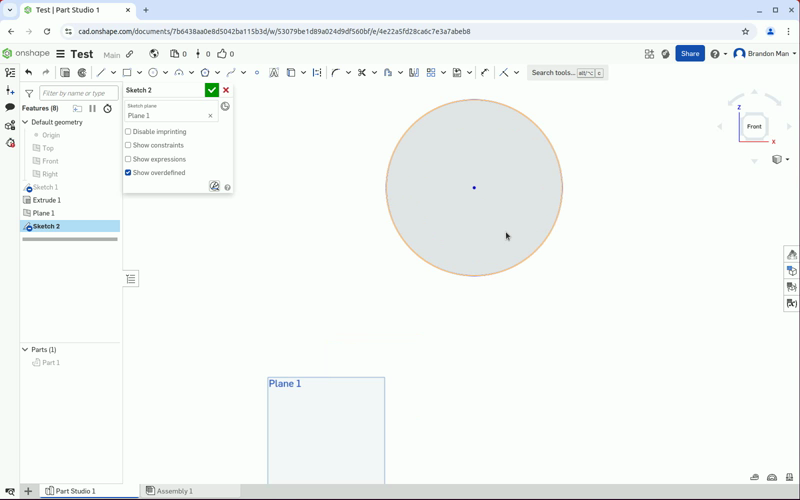
scroll(6)
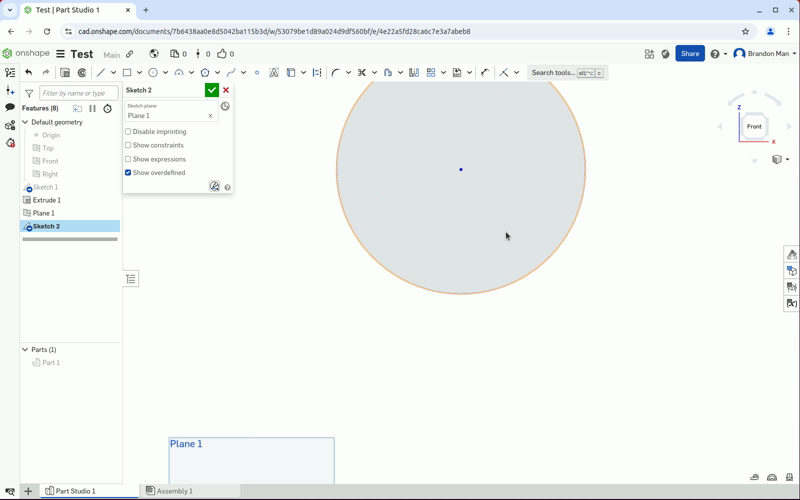
scroll(6)
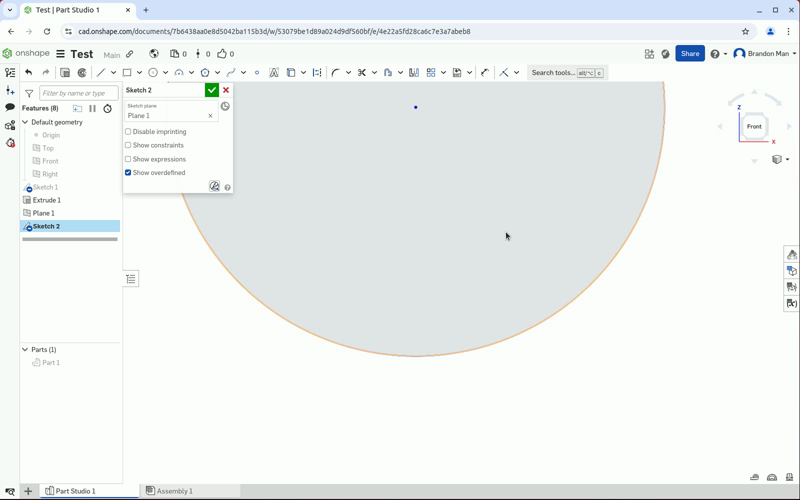
click(506, 231)
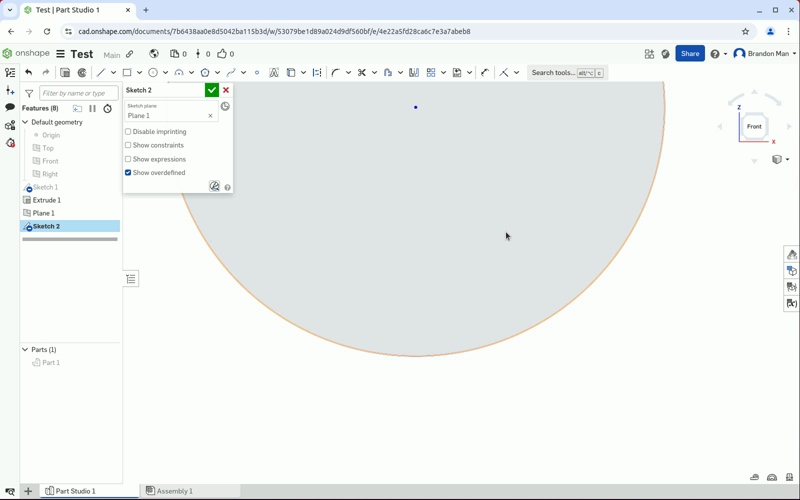
scroll(-6)
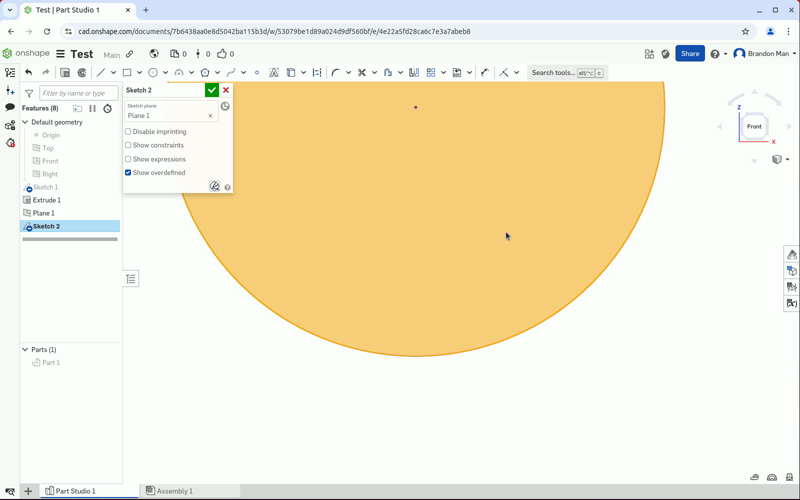
scroll(-6)
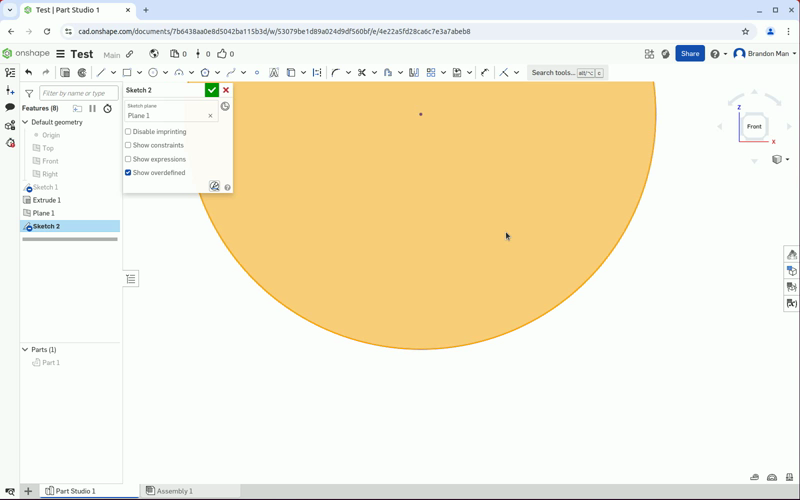
scroll(-6)
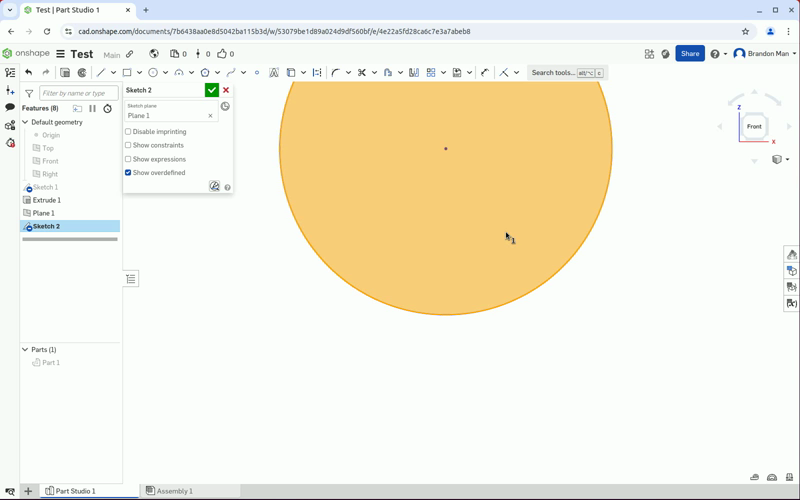
scroll(-6)
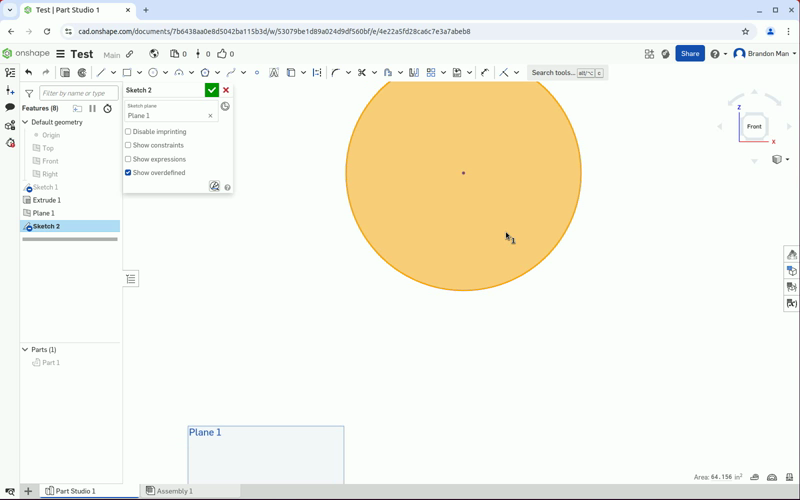
scroll(-6)
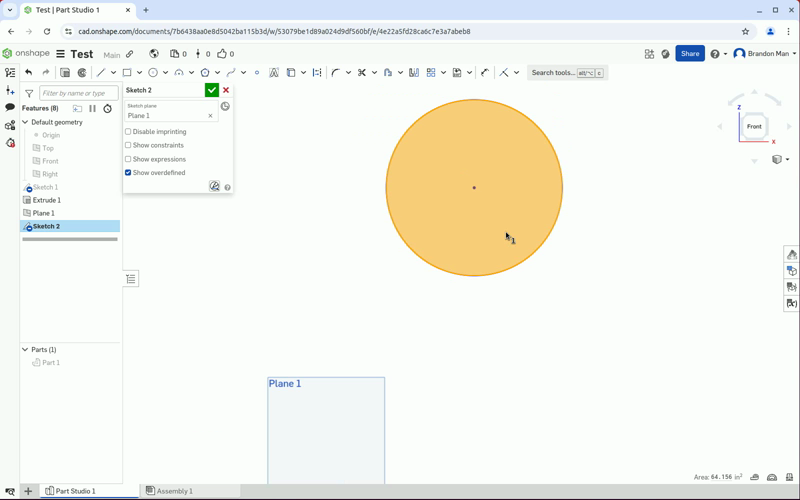
scroll(-6)
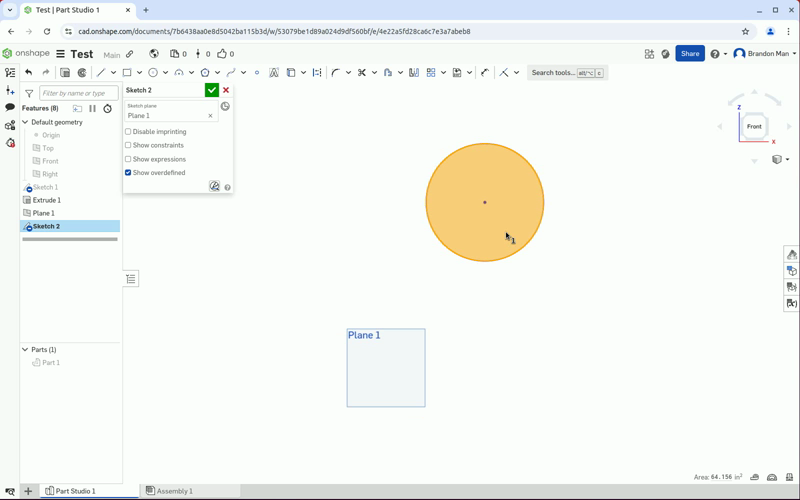
scroll(-6)
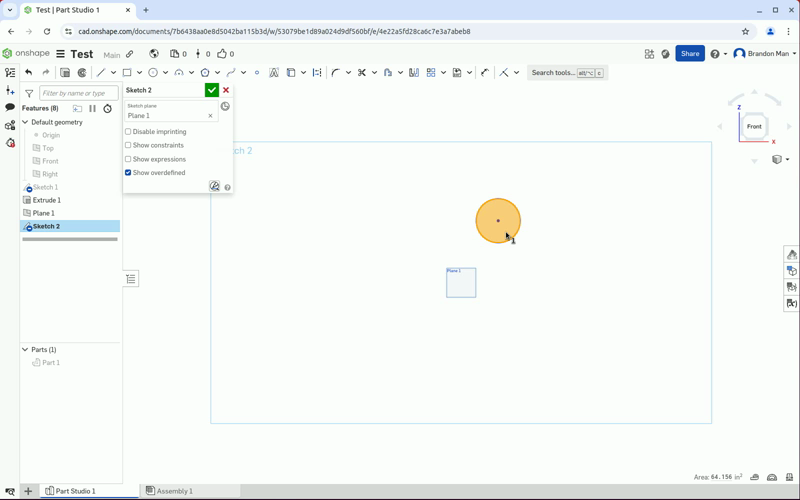
mouse_move(73, 352)
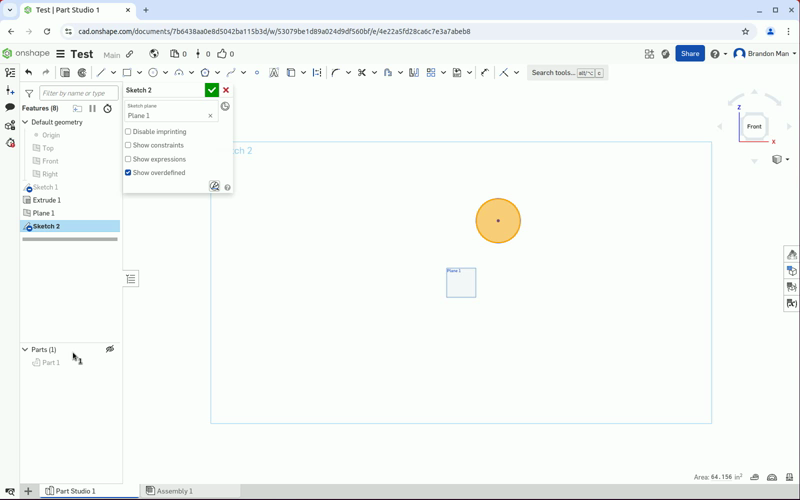
key(shift+y)
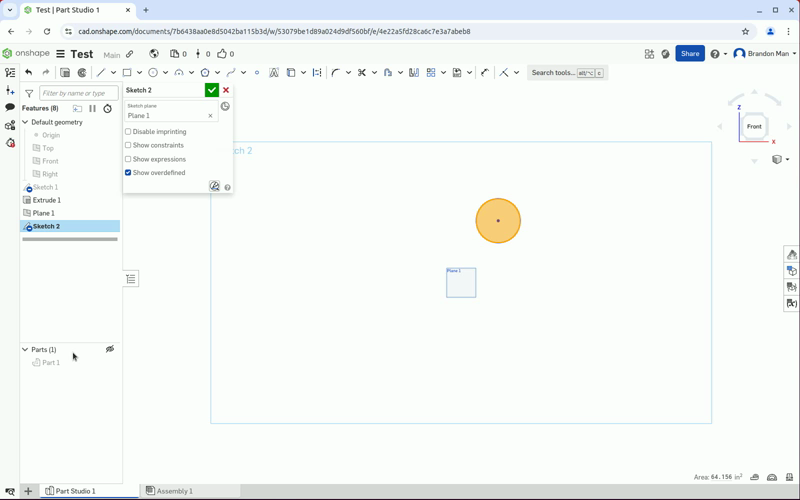
key(shift+e)
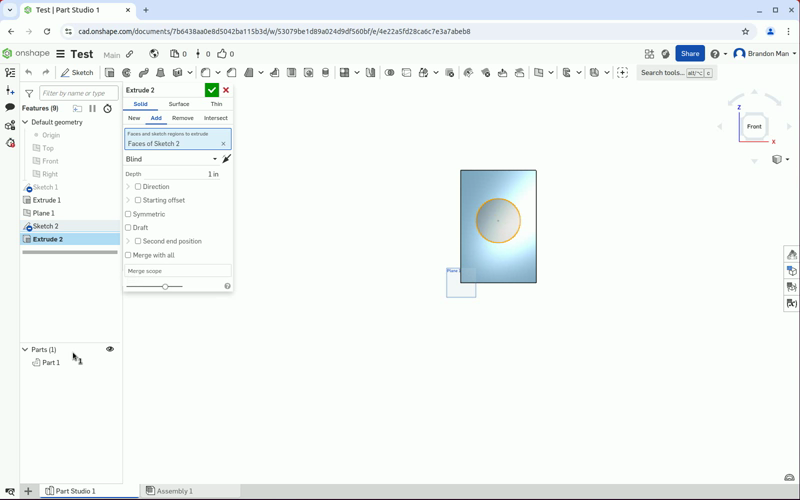
mouse_move(143, 106)
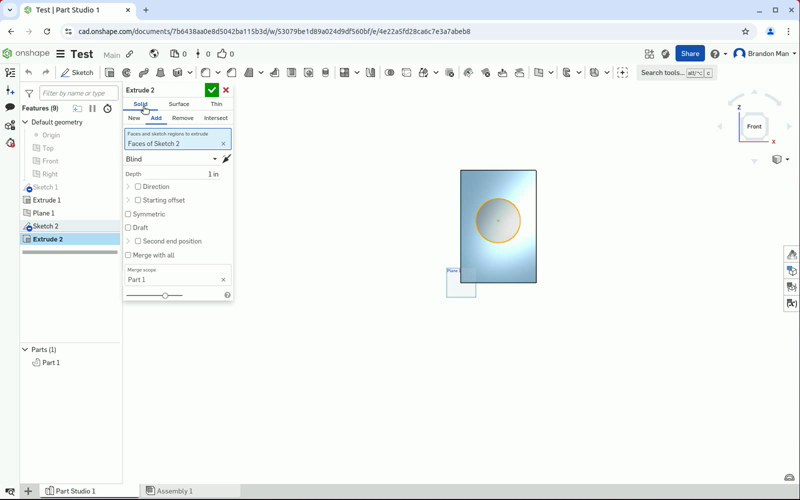
click(143, 106)
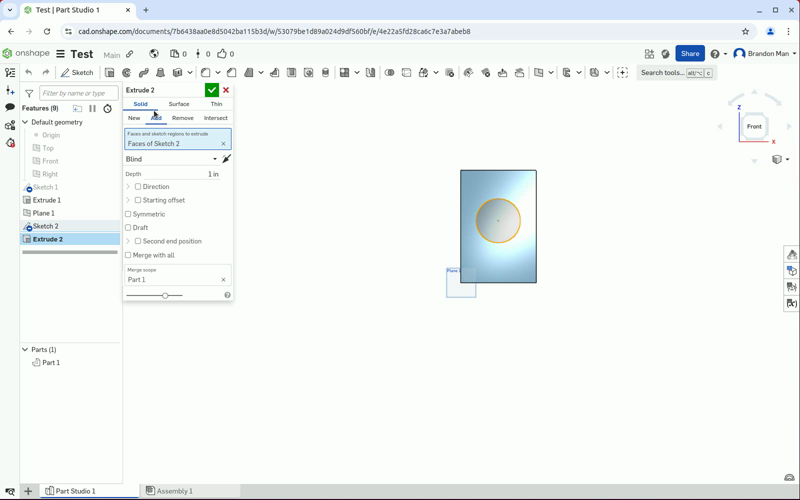
mouse_move(186, 120)
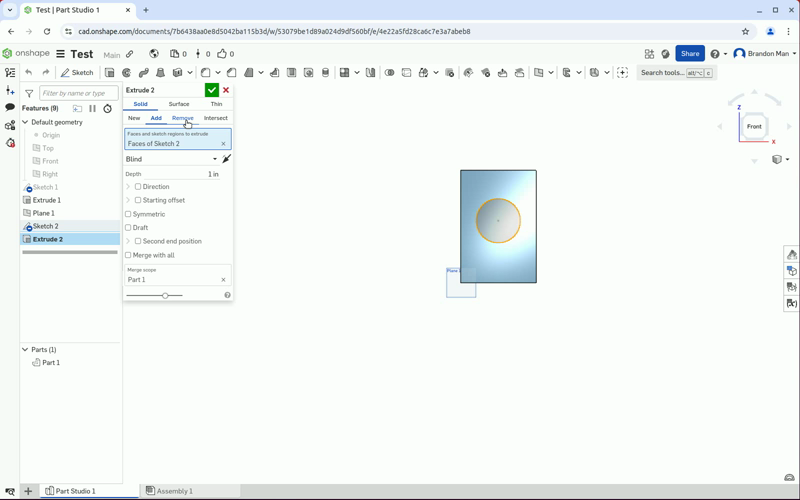
click(186, 120)
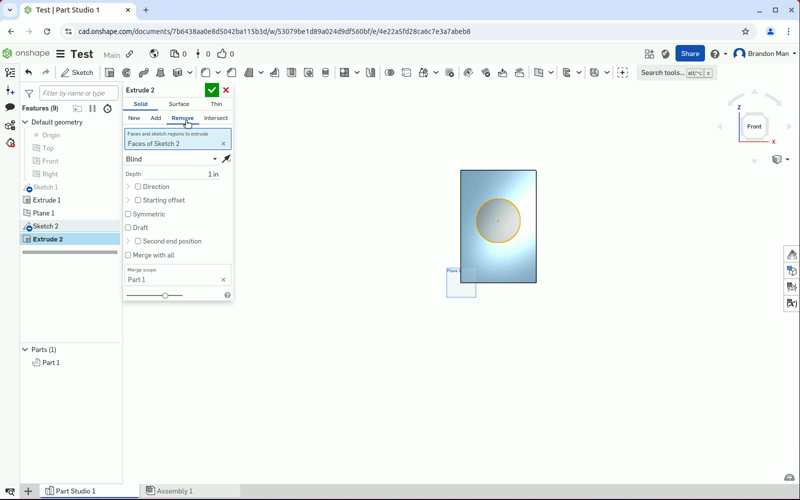
key(tab, 4)
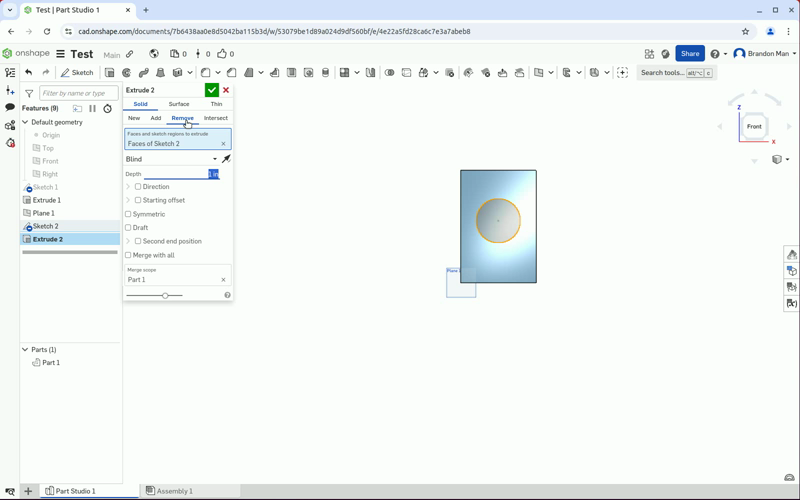
text(3.851)
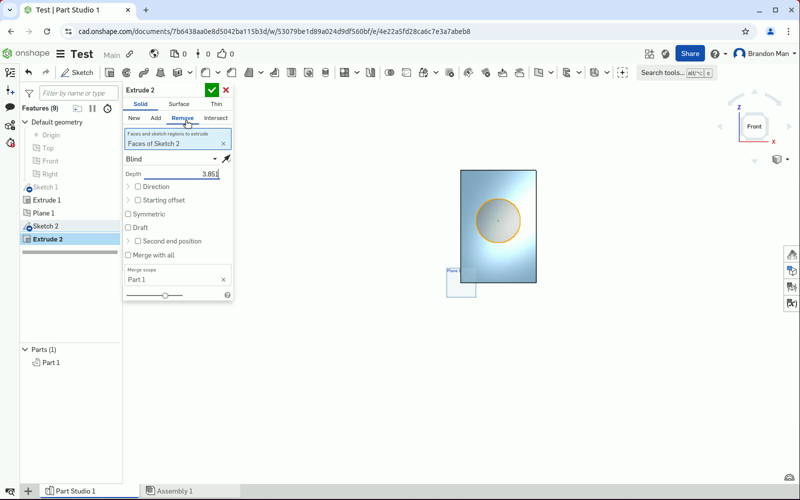
key(tab, 6)
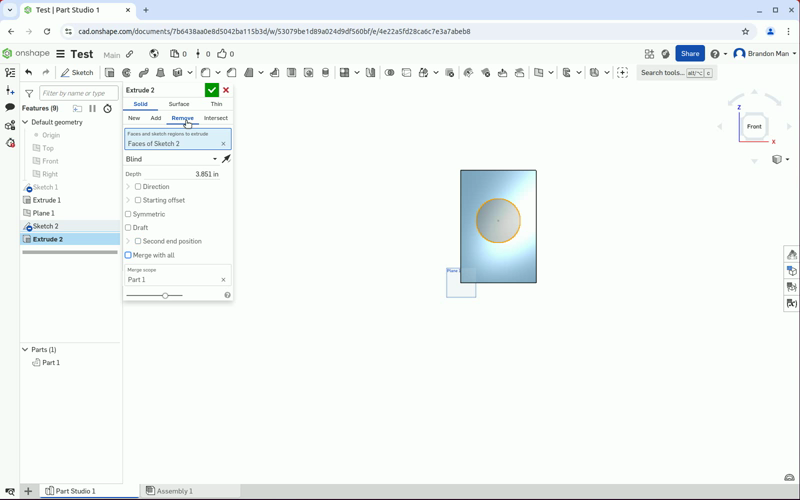
key(space)
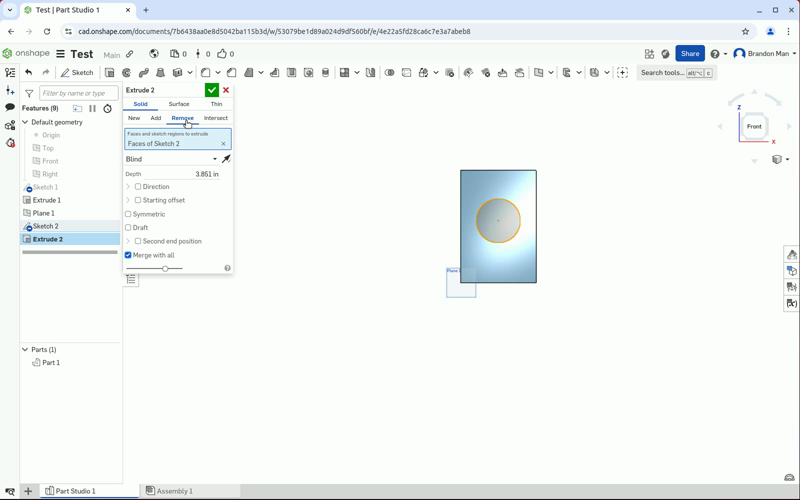
key(enter)
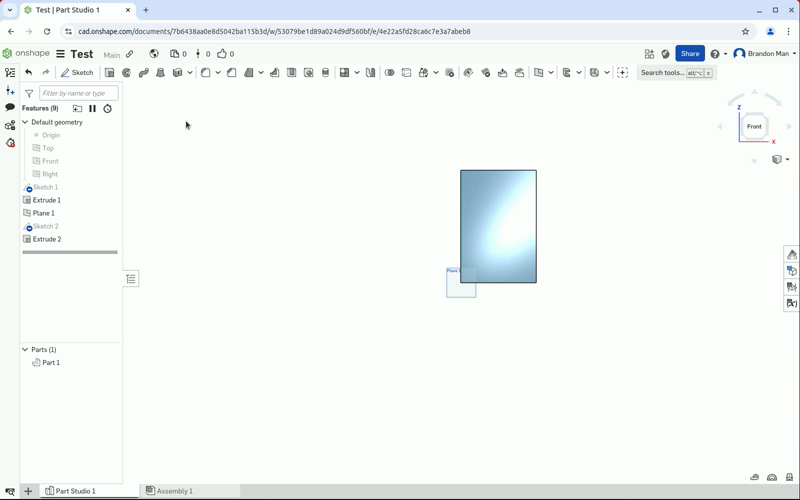
key(shift+h)
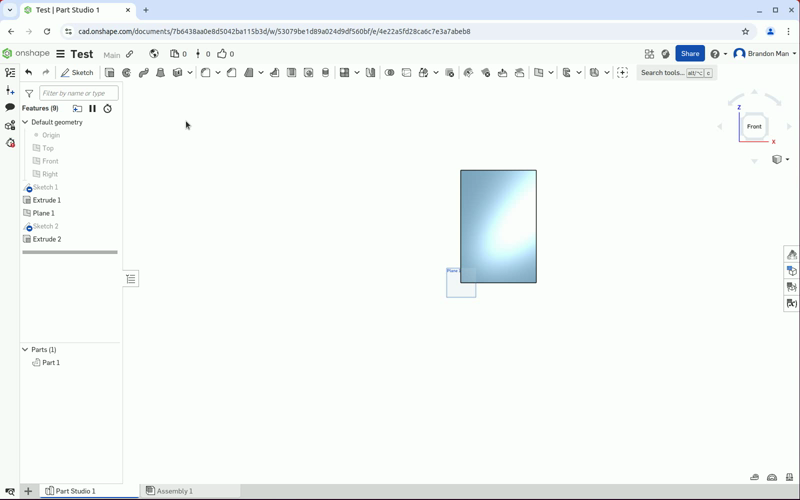
key(shift+h)
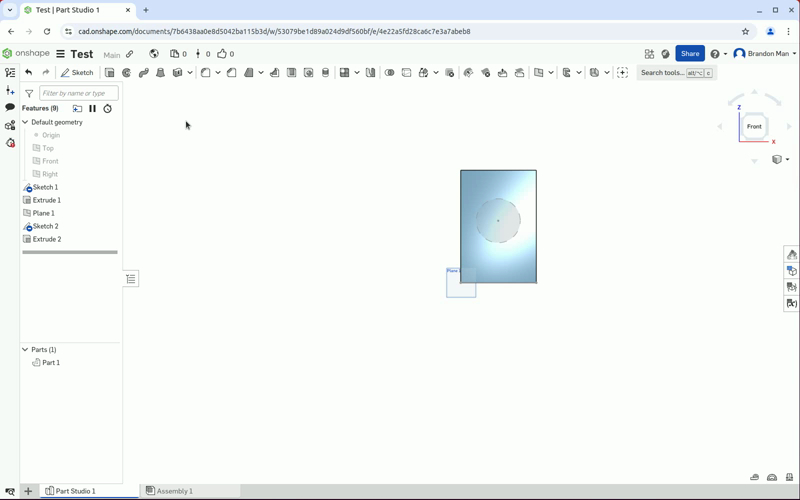
key(shift+7)
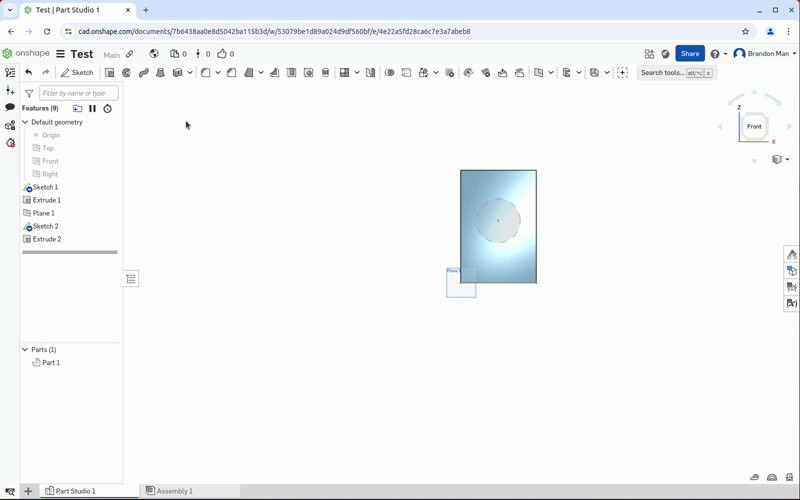
key(left, 2)
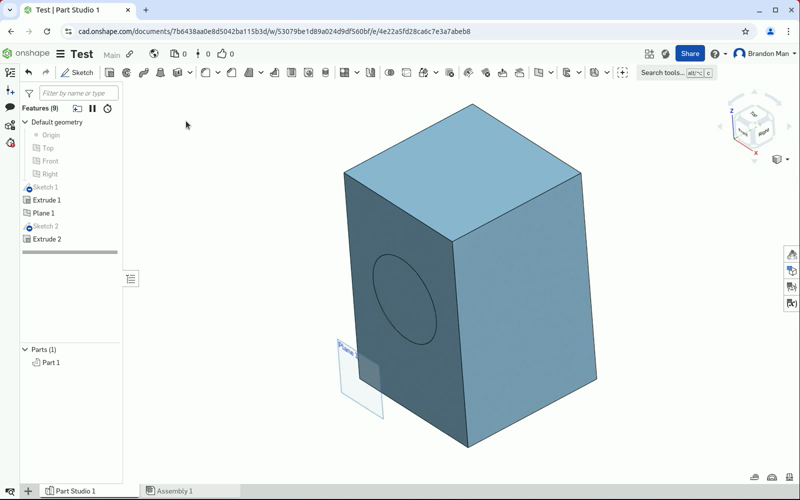
key(down, 2)
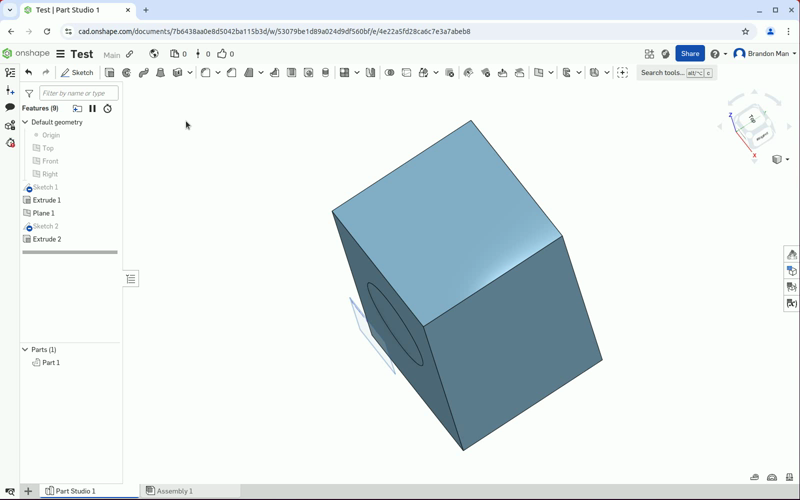
key(up, 2)
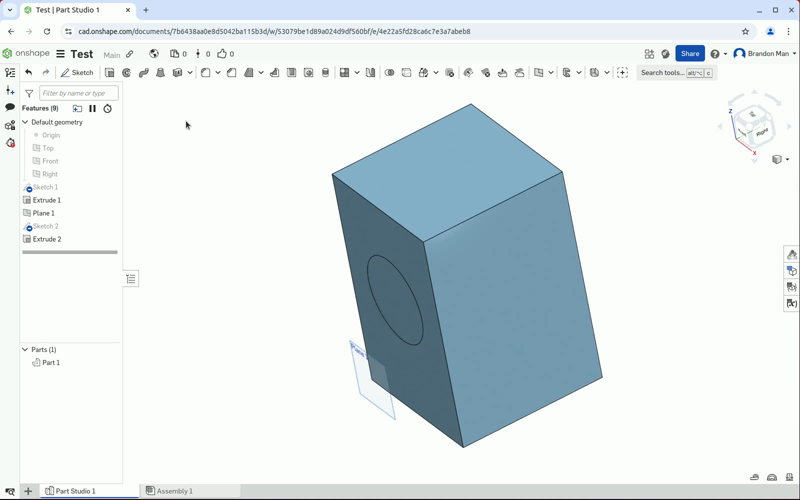
key(right, 2)
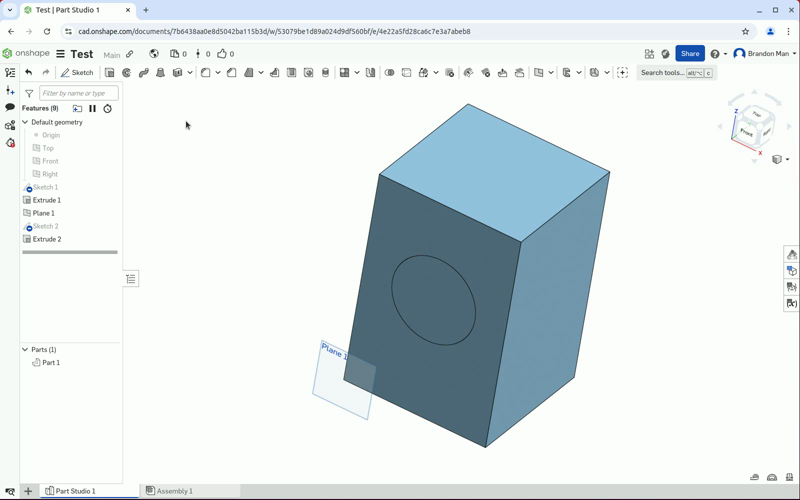
mouse_move(73, 189)
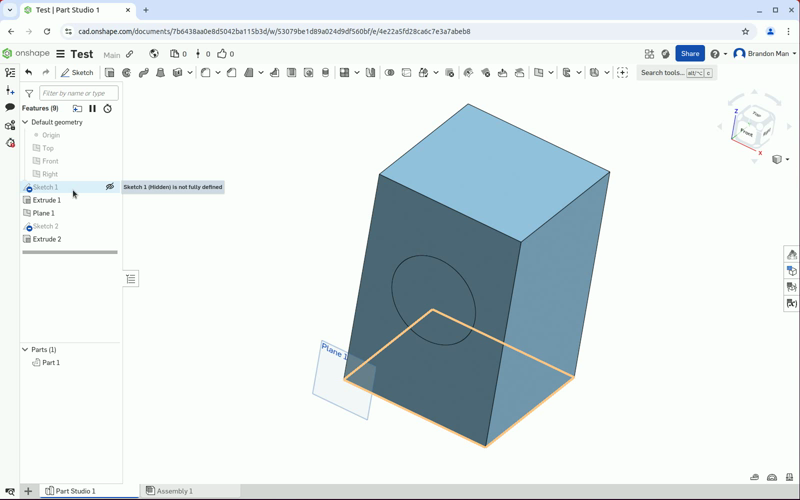
click(73, 189)